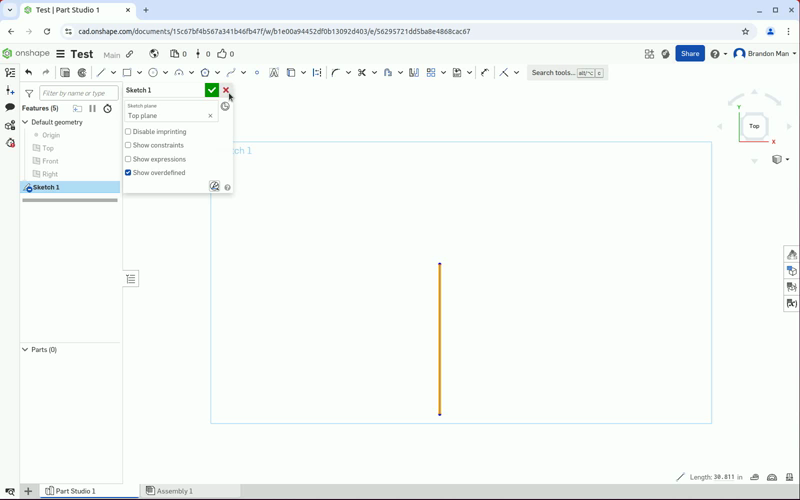
key(shift+h)
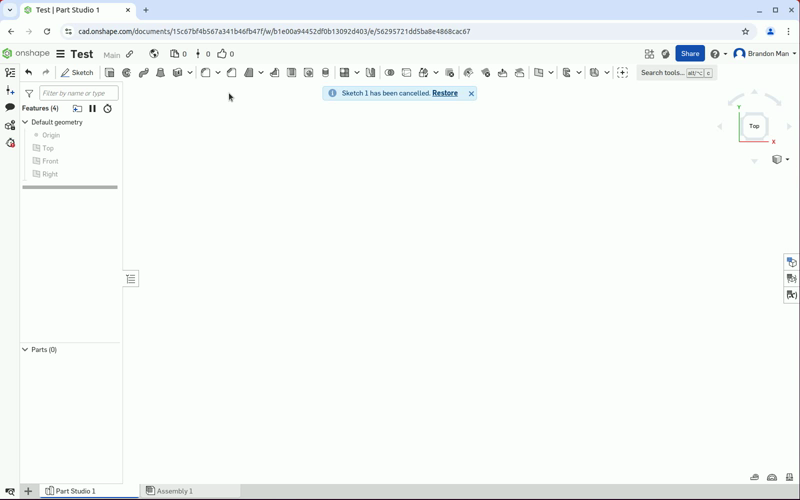
mouse_move(73, 352)
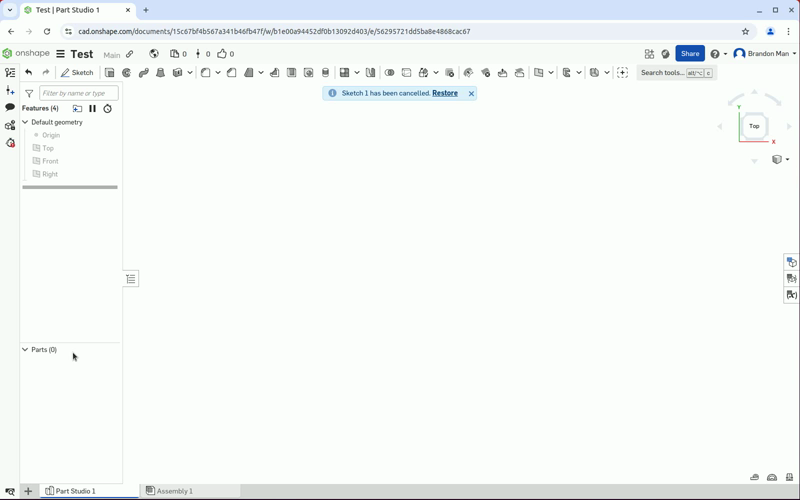
key(y)
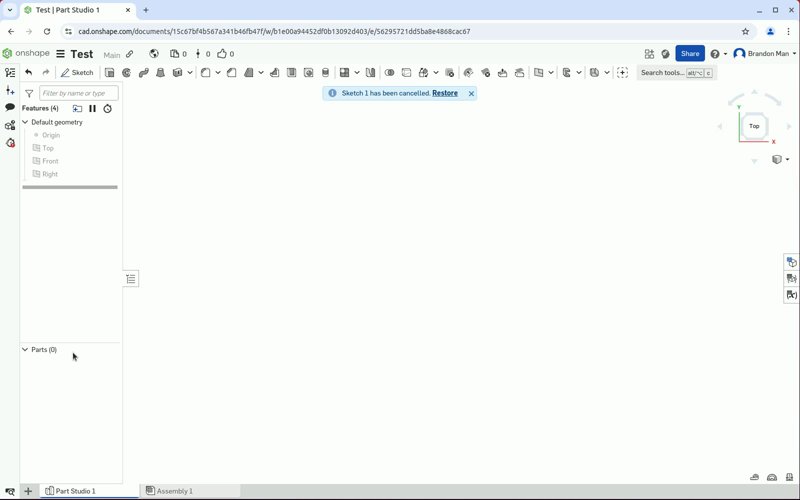
key(shift+p)
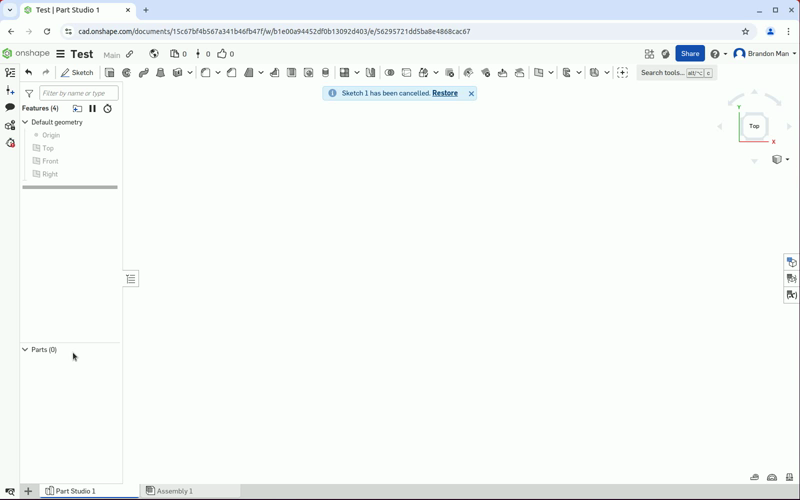
key(space)
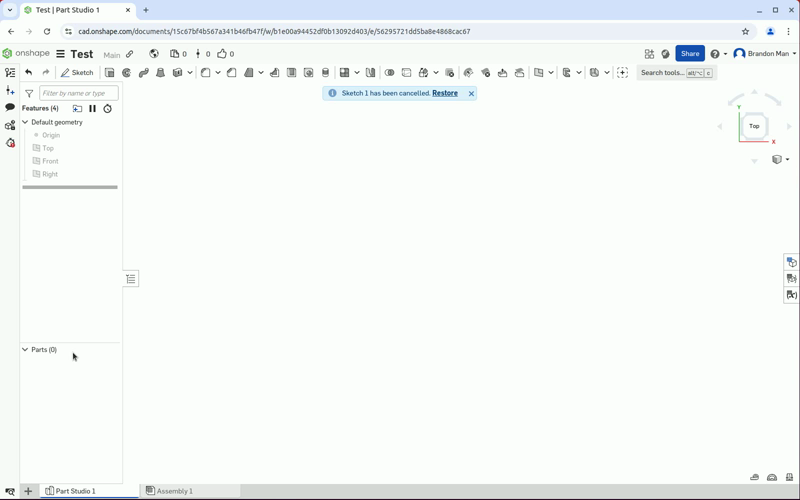
key_down(shift)
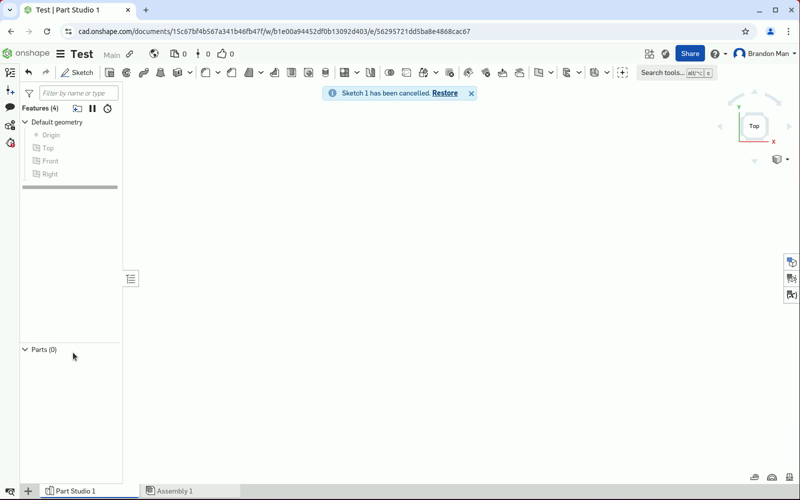
key(up)
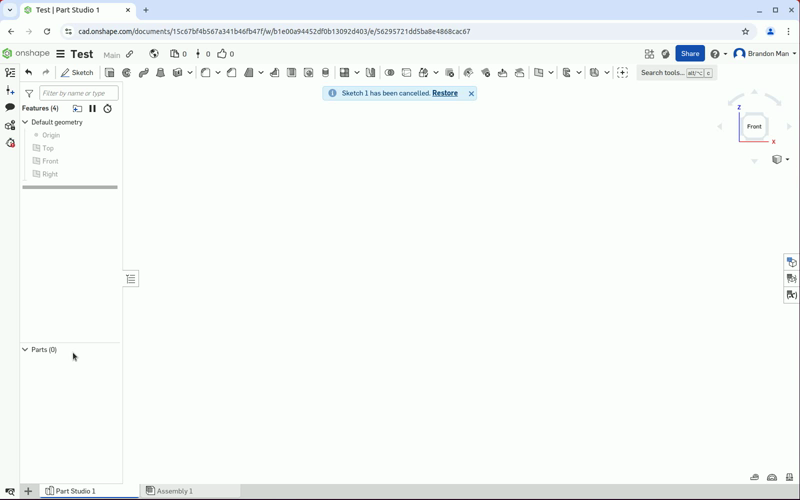
key_up(shift)
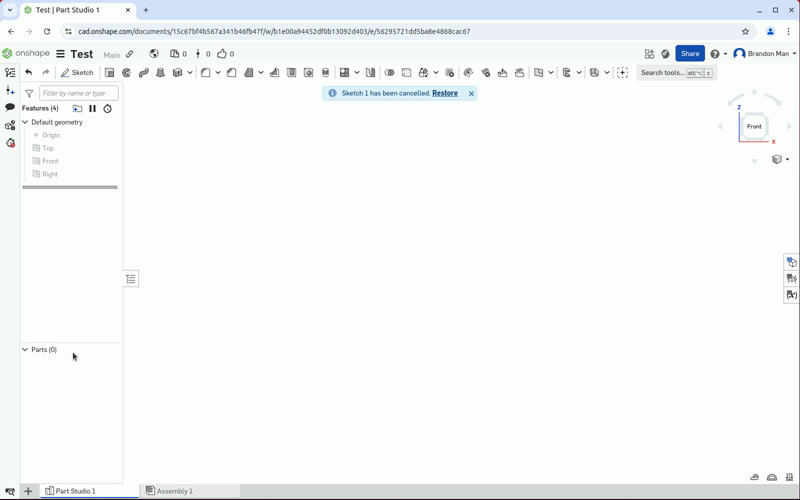
mouse_move(73, 352)
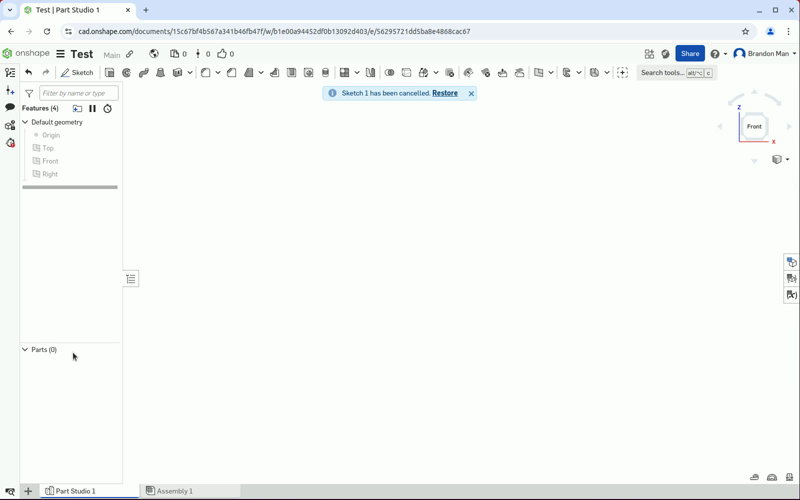
key(shift+y)
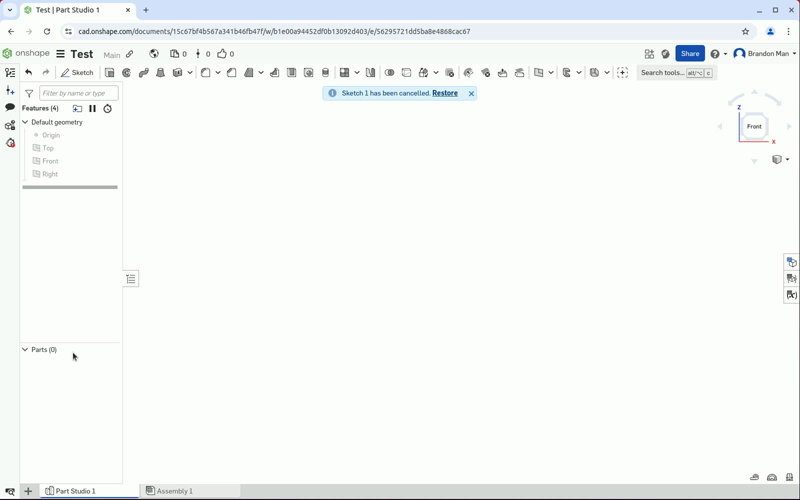
key(shift+s)
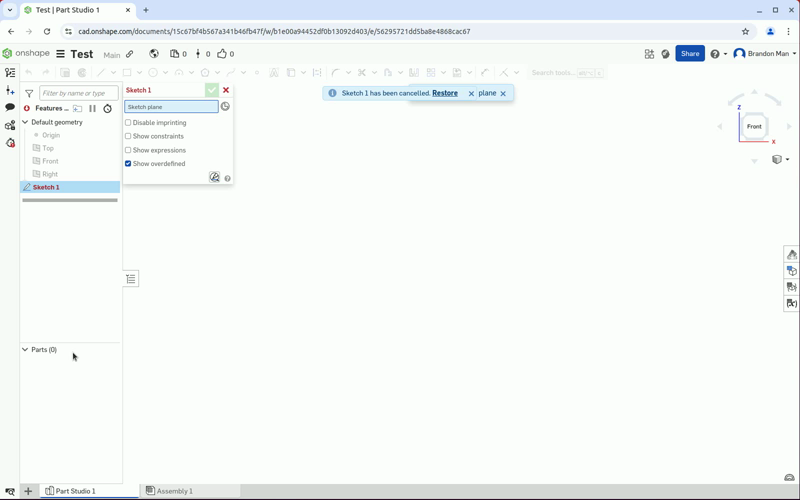
mouse_move(73, 163)
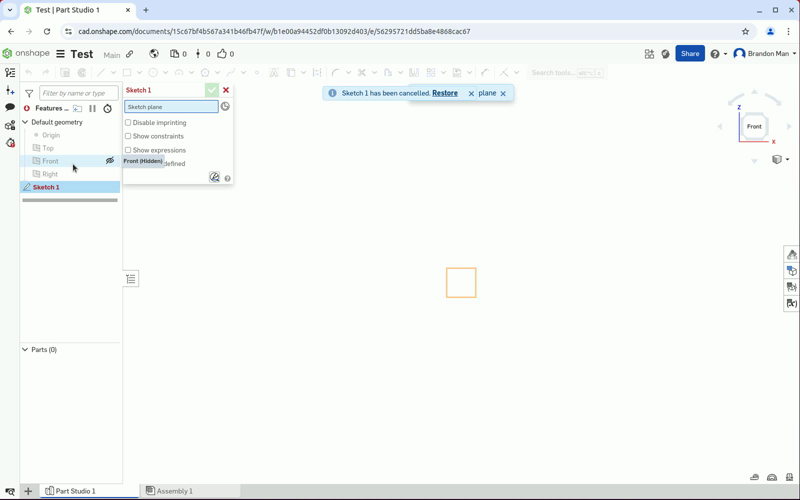
click(73, 163)
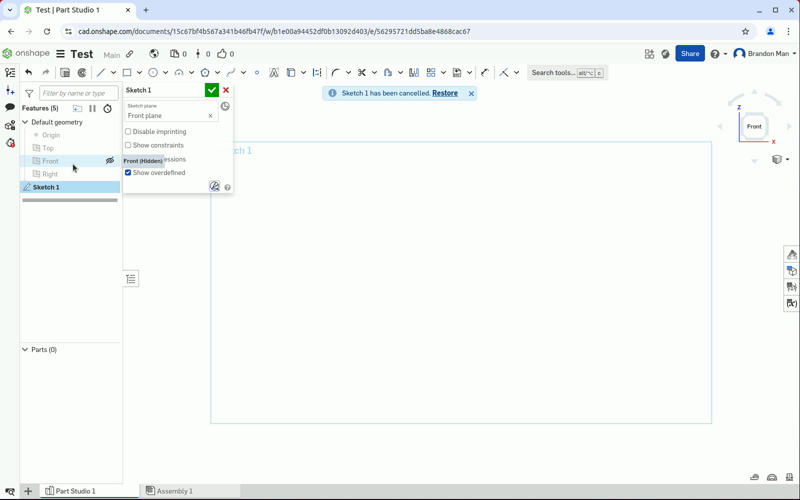
mouse_move(73, 352)
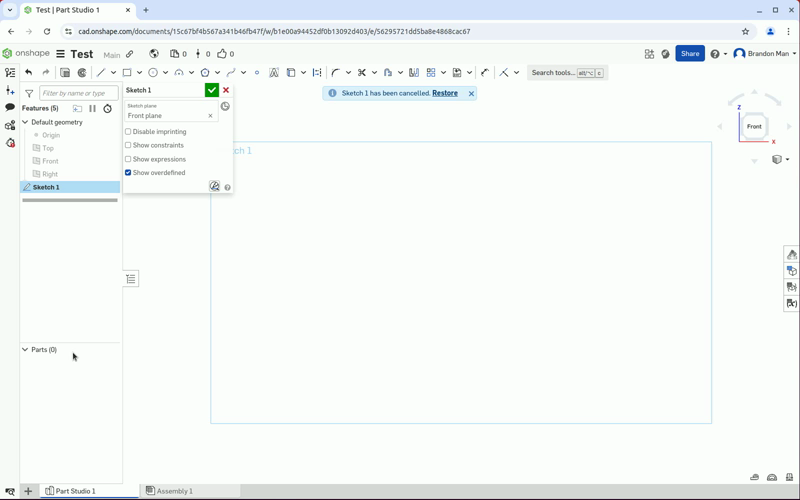
key(y)
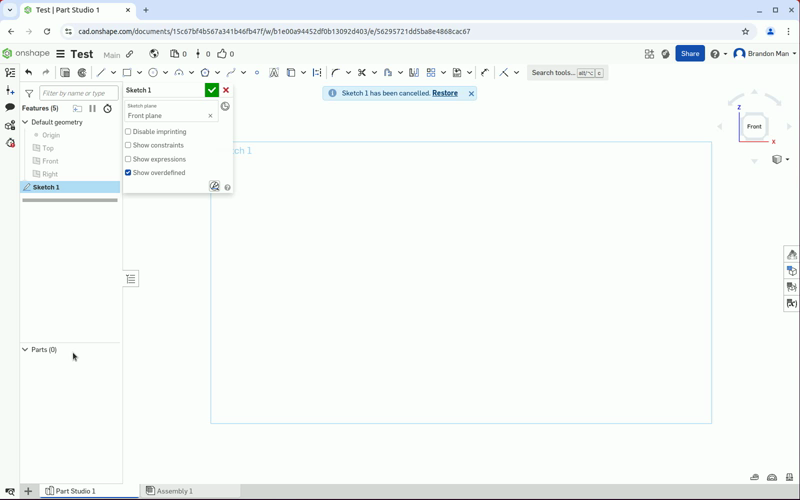
key(c)
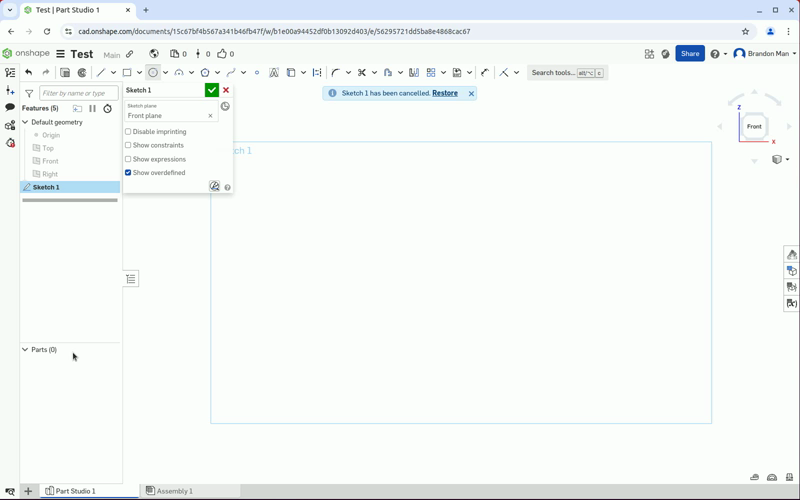
key_down(shift)
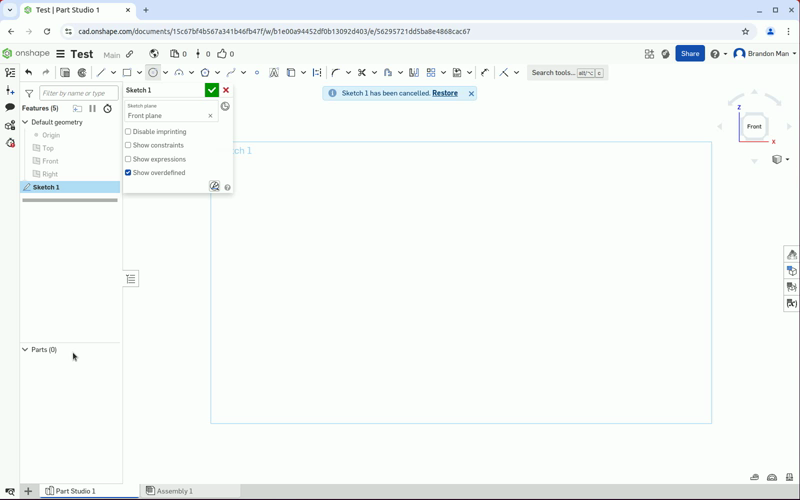
mouse_move(461, 193)
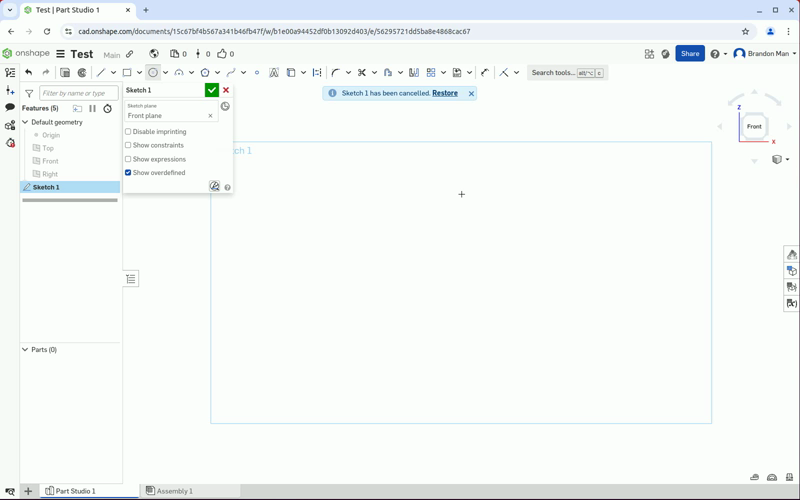
click(461, 193)
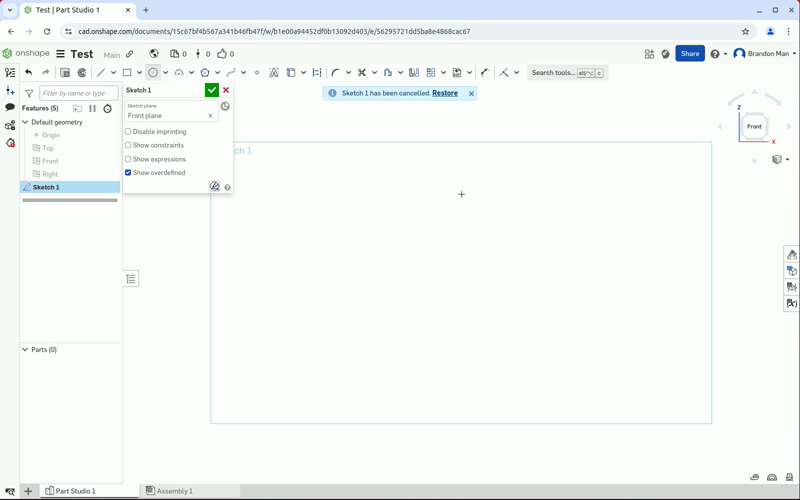
key_up(shift)
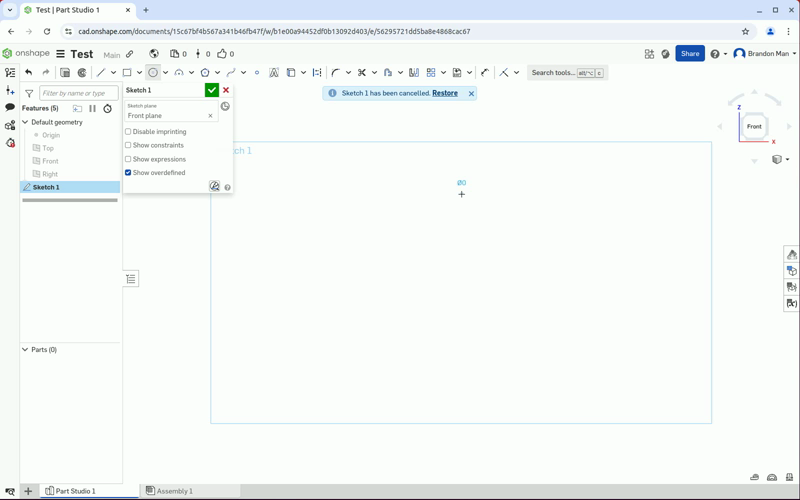
mouse_move(486, 193)
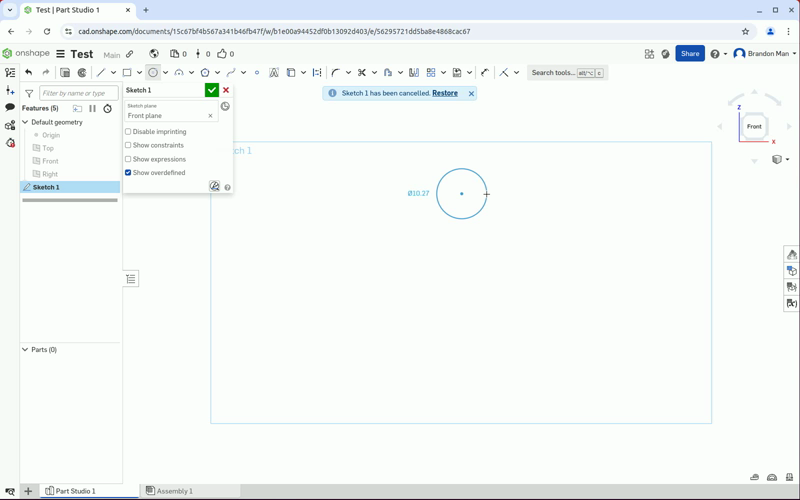
click(486, 193)
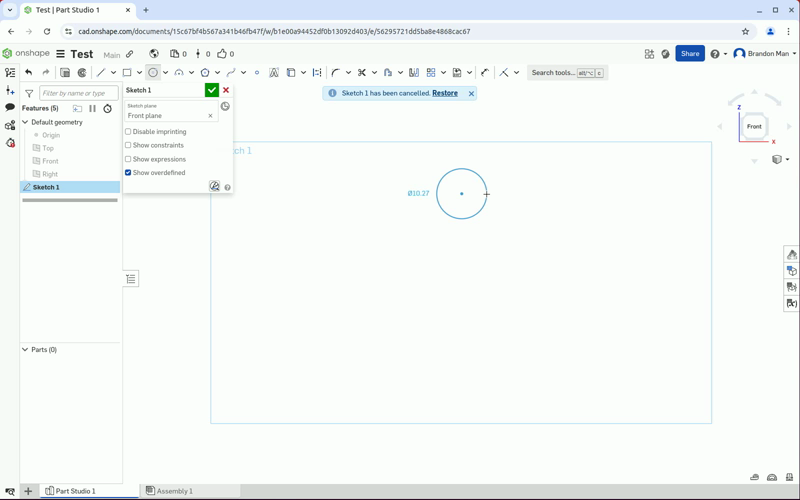
key(esc)
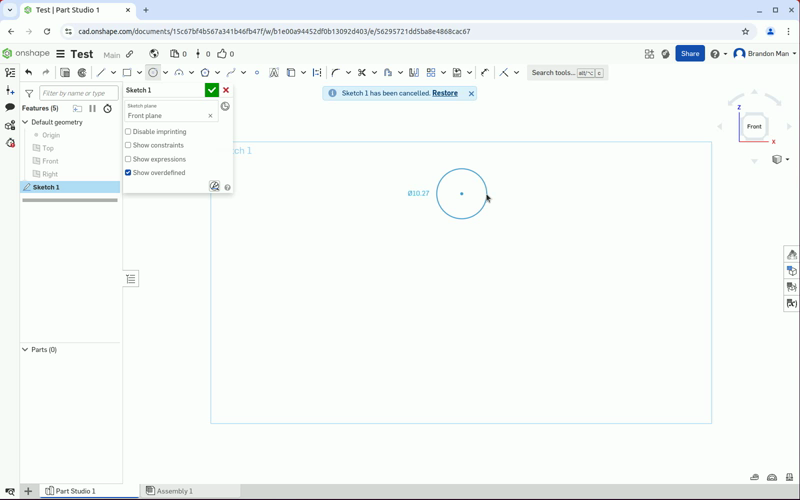
key(c)
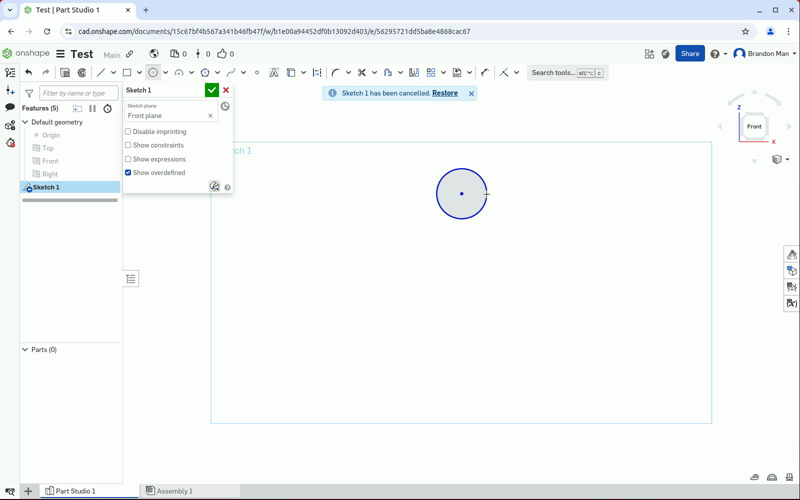
key_down(shift)
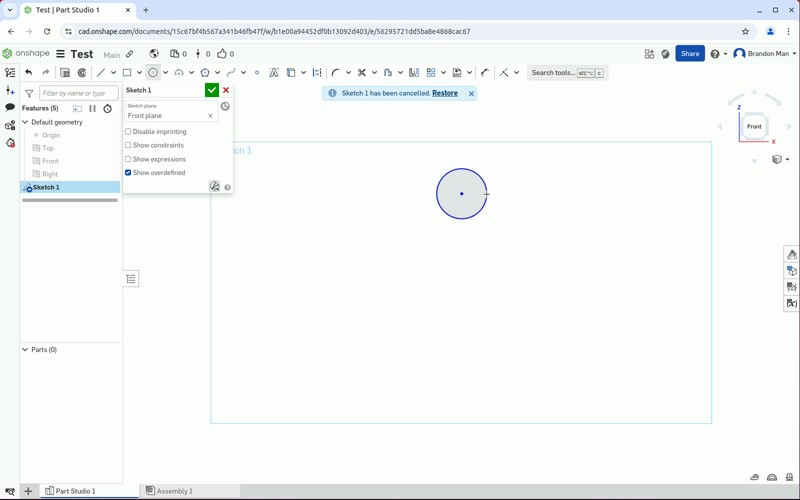
mouse_move(461, 193)
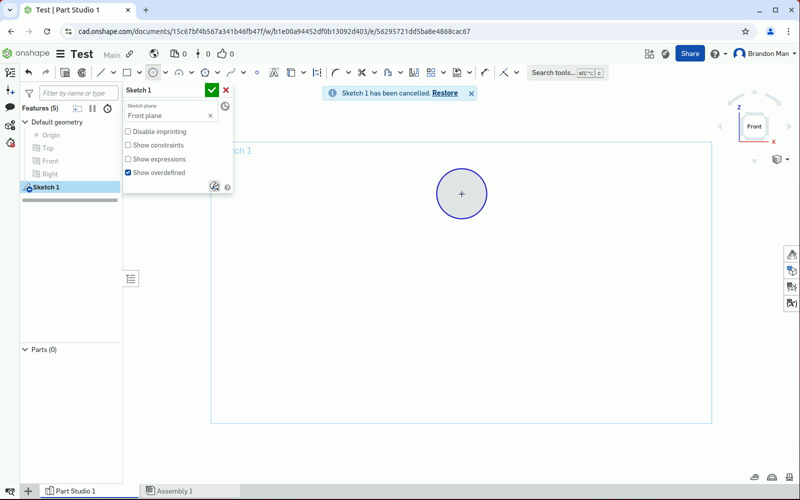
click(461, 193)
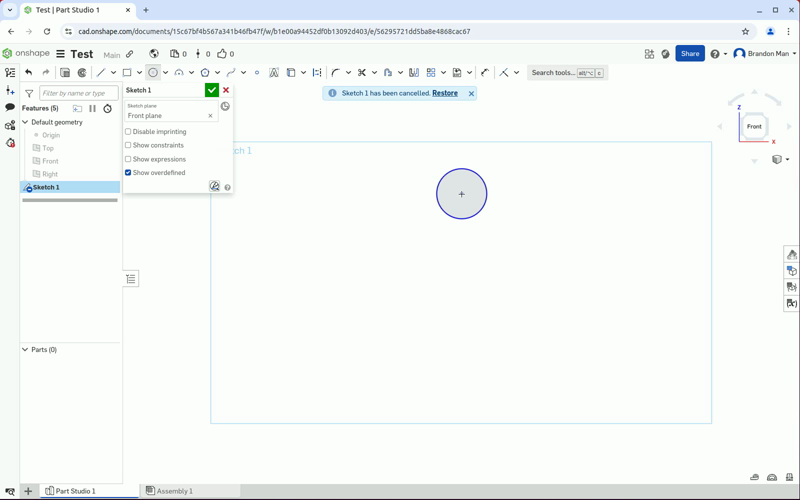
key_up(shift)
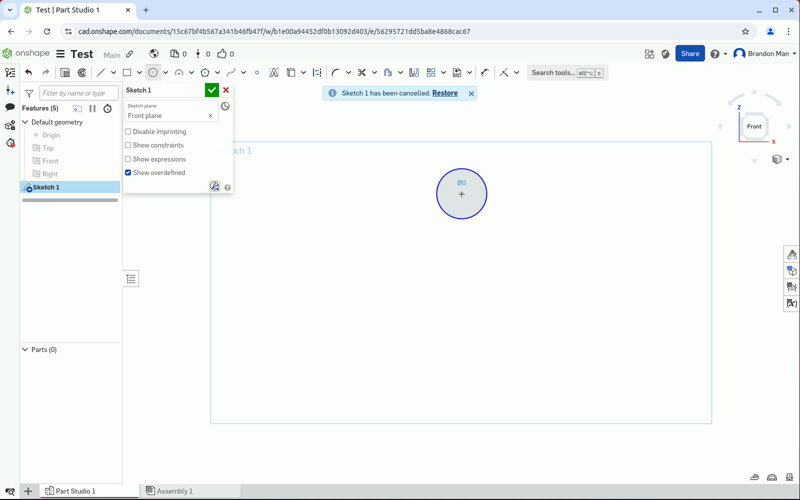
mouse_move(466, 193)
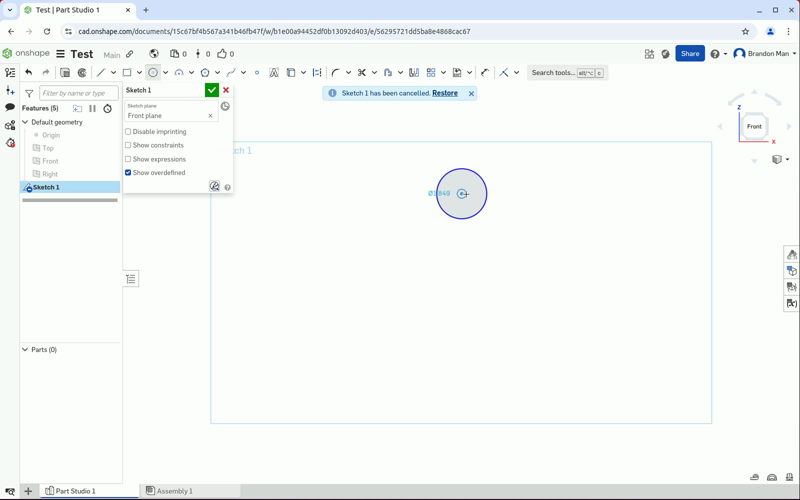
click(466, 193)
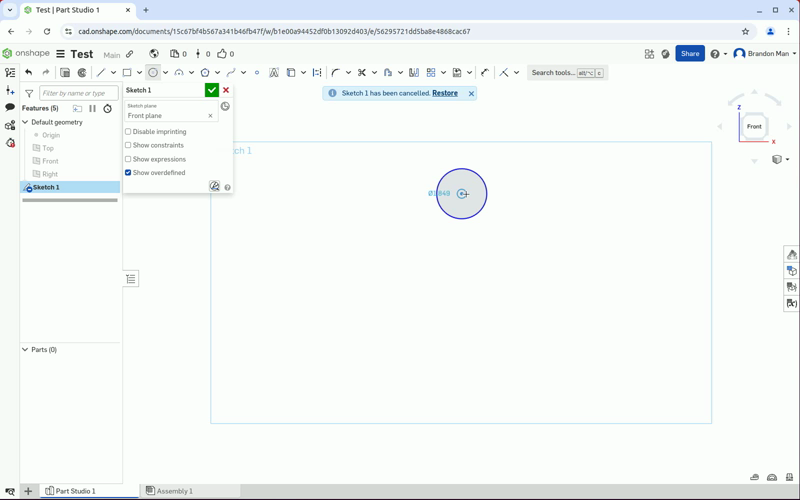
key(esc)
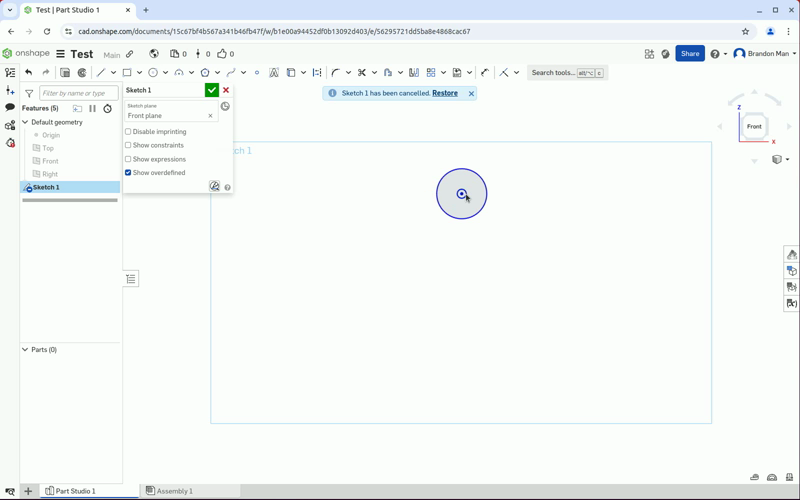
mouse_move(441, 186)
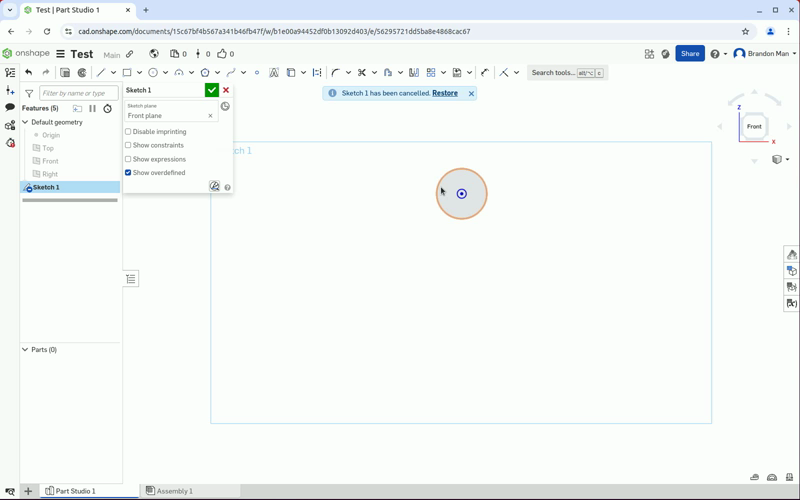
click(441, 186)
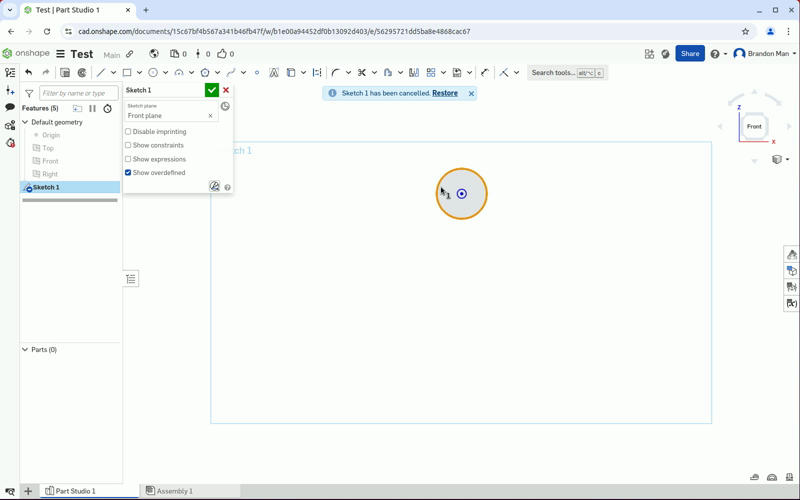
mouse_move(73, 352)
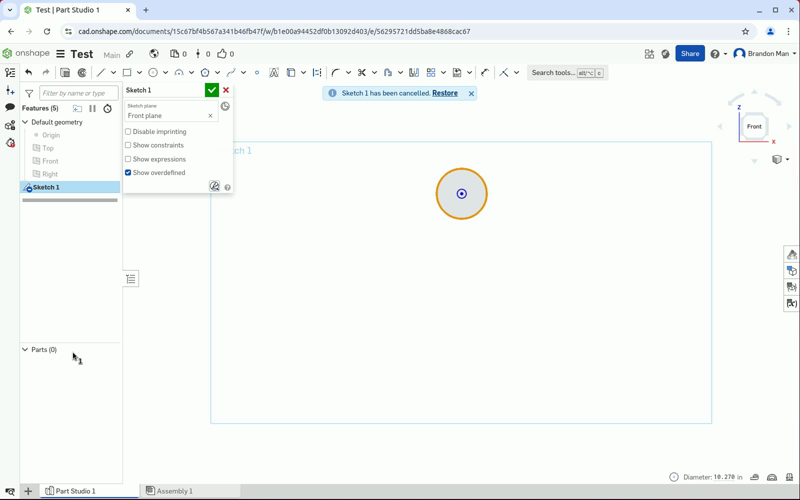
key(shift+y)
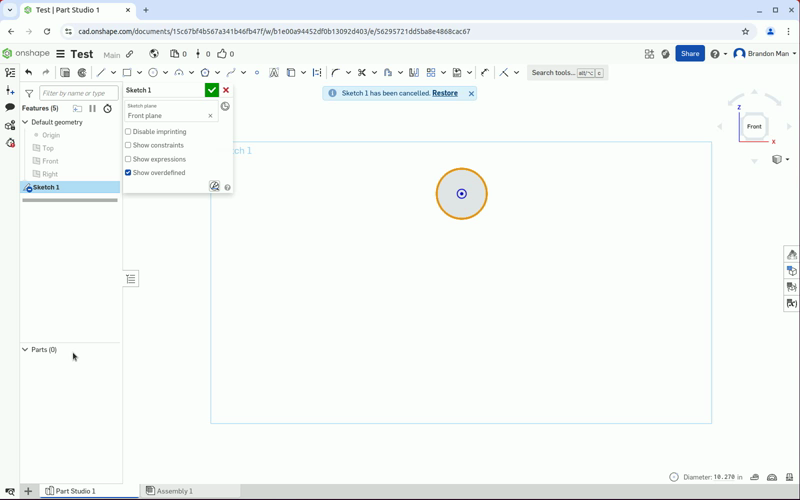
key(shift+e)
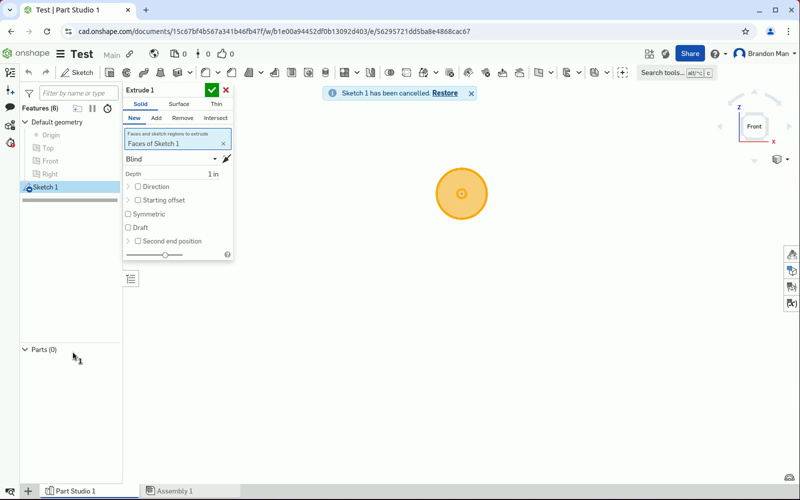
mouse_move(143, 106)
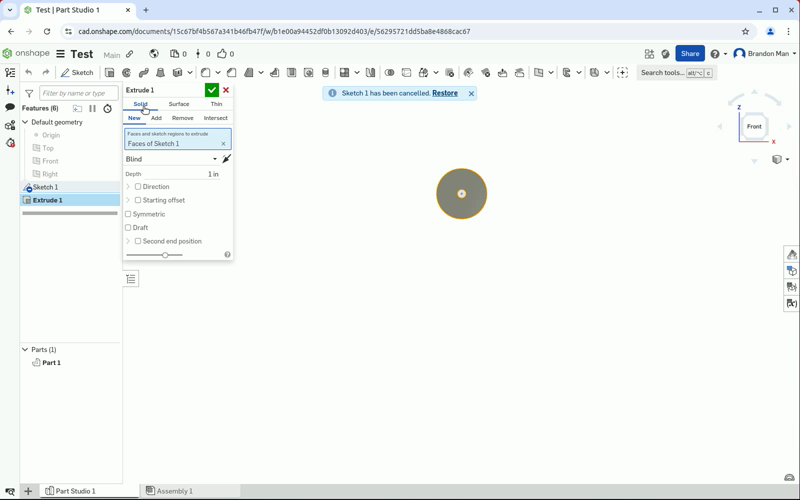
click(143, 106)
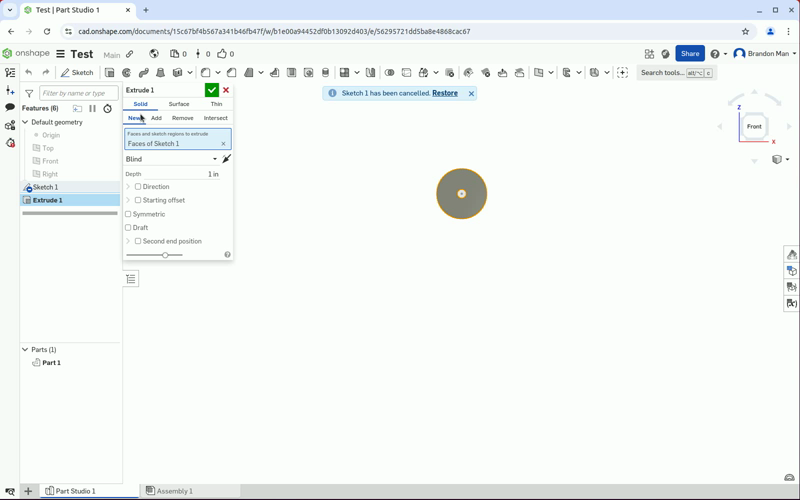
mouse_move(137, 120)
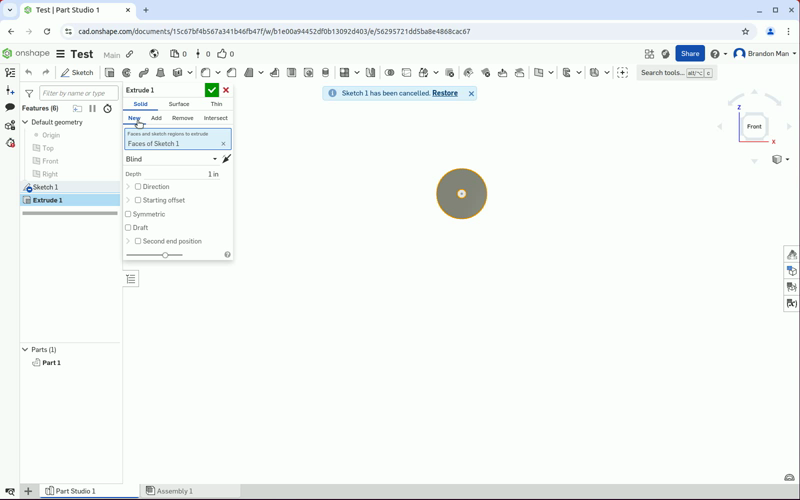
click(137, 120)
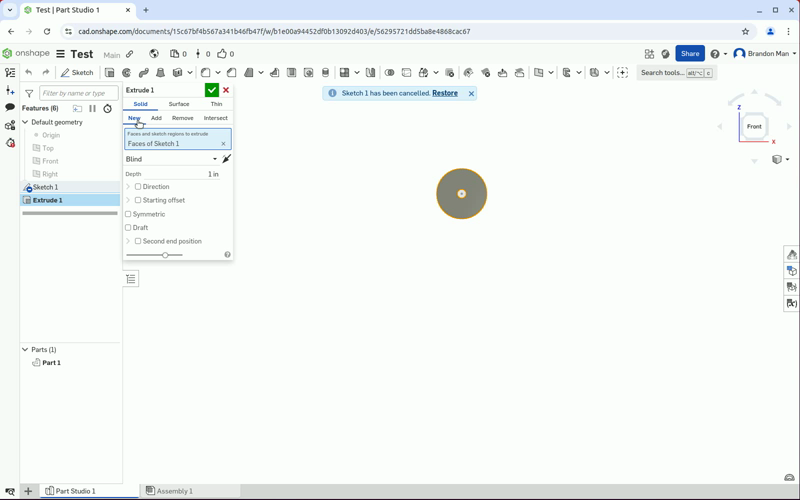
key(tab, 4)
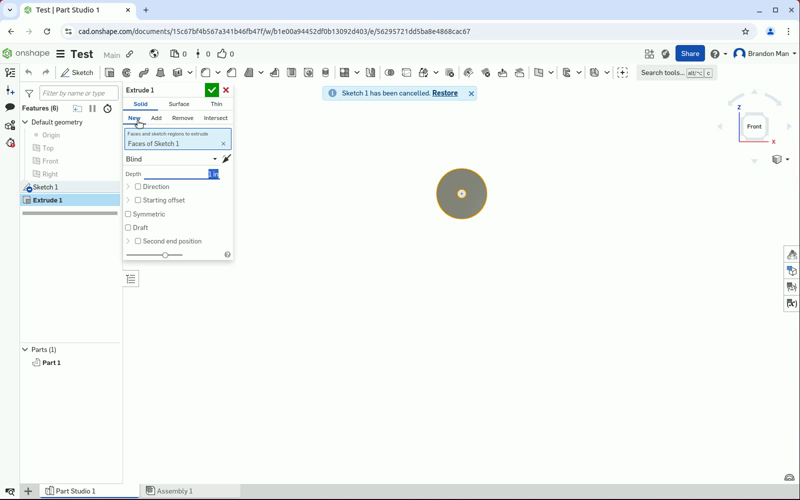
text(0.481)
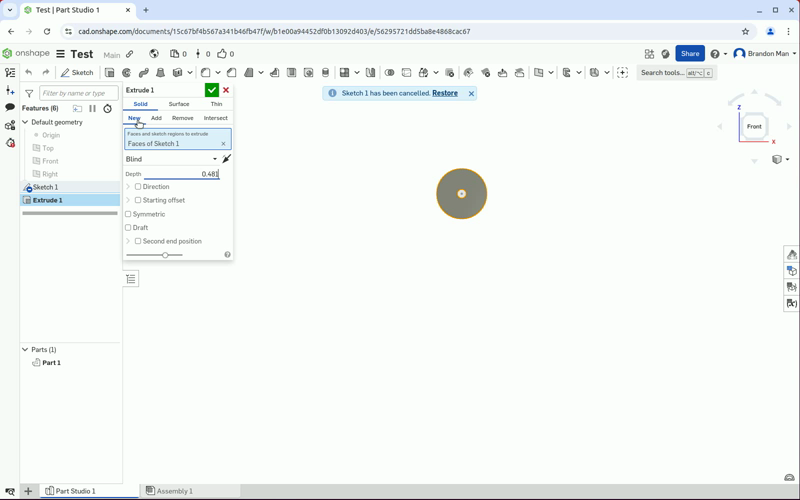
key(enter)
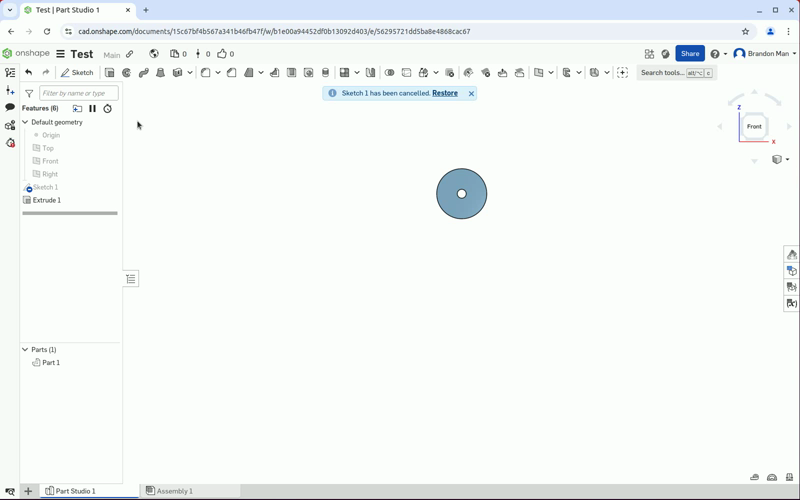
key(shift+h)
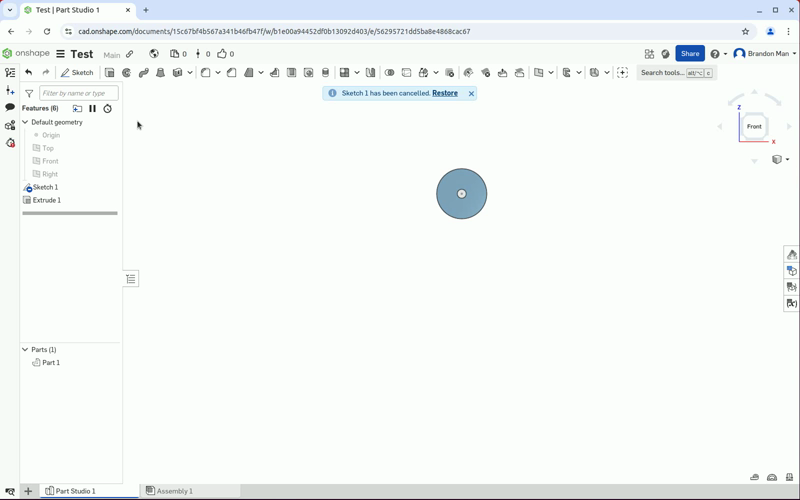
key(shift+h)
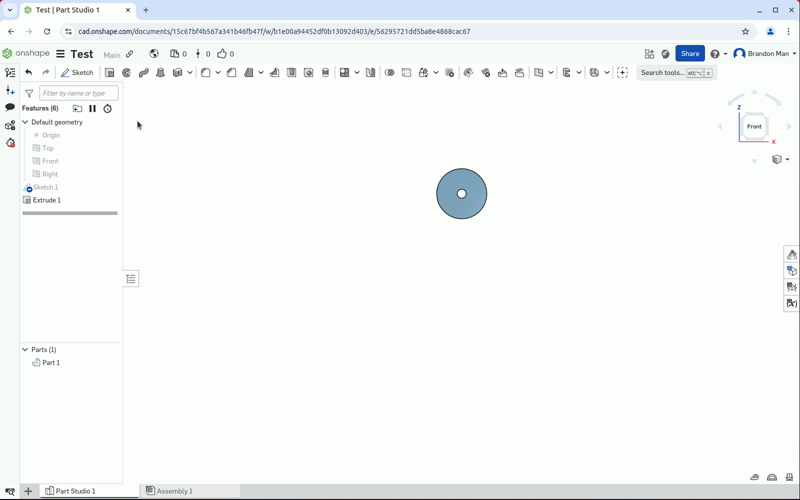
mouse_move(73, 189)
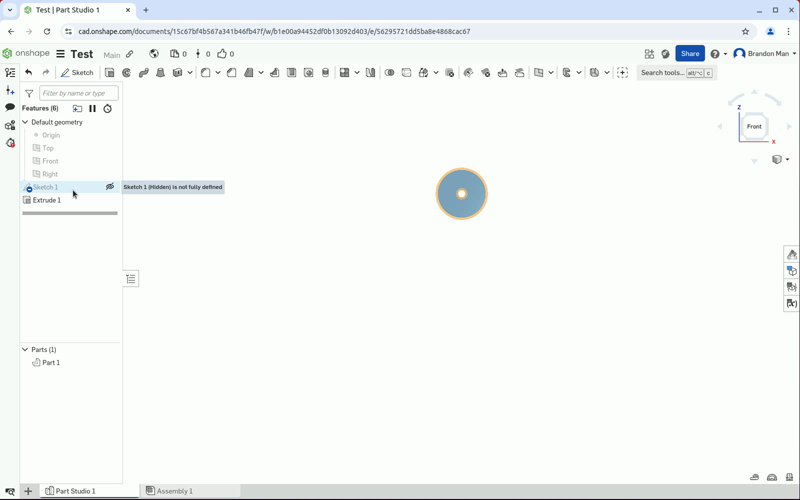
click(73, 189)
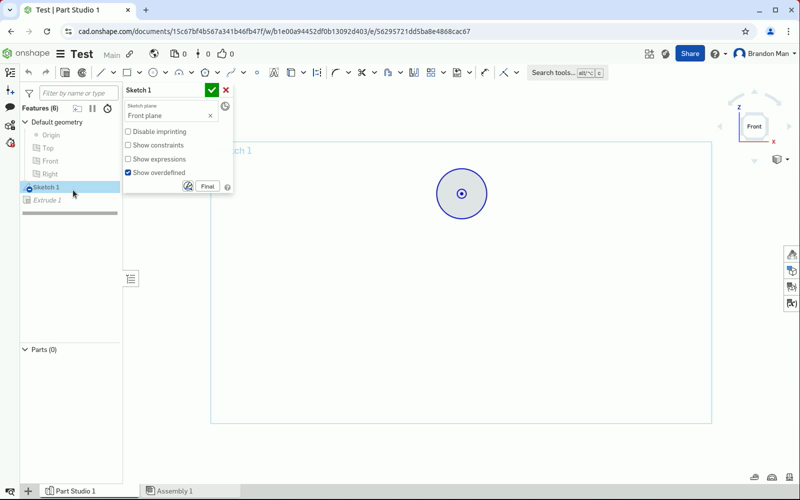
mouse_move(229, 92)
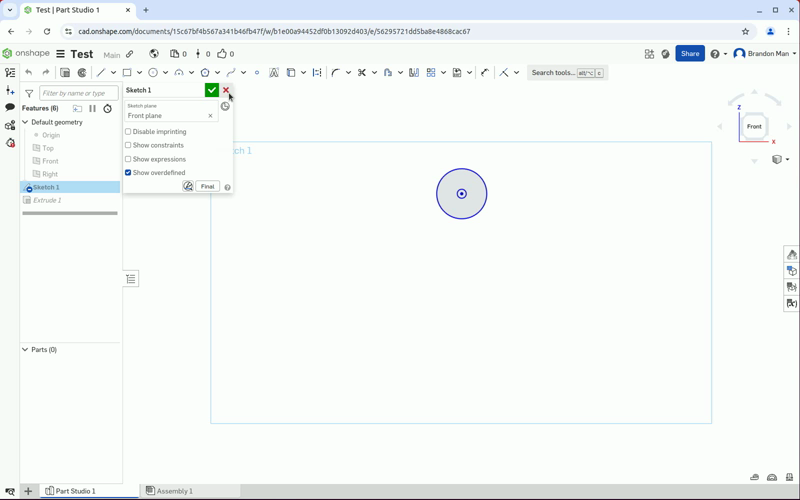
click(229, 92)
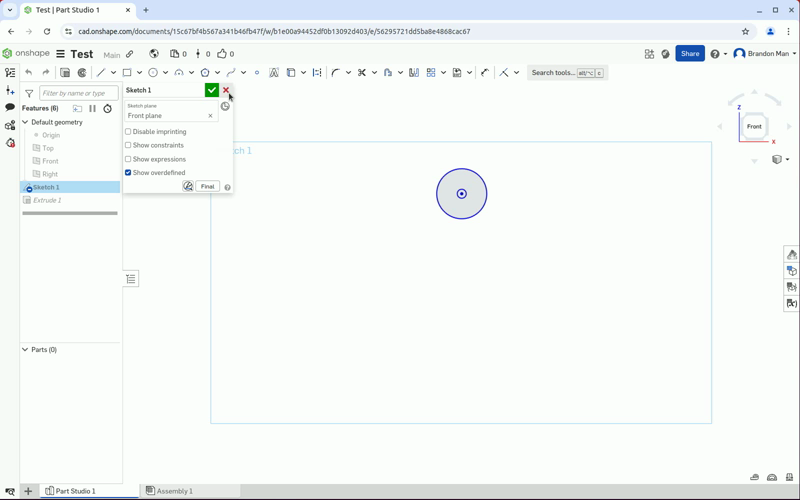
key(shift+s)
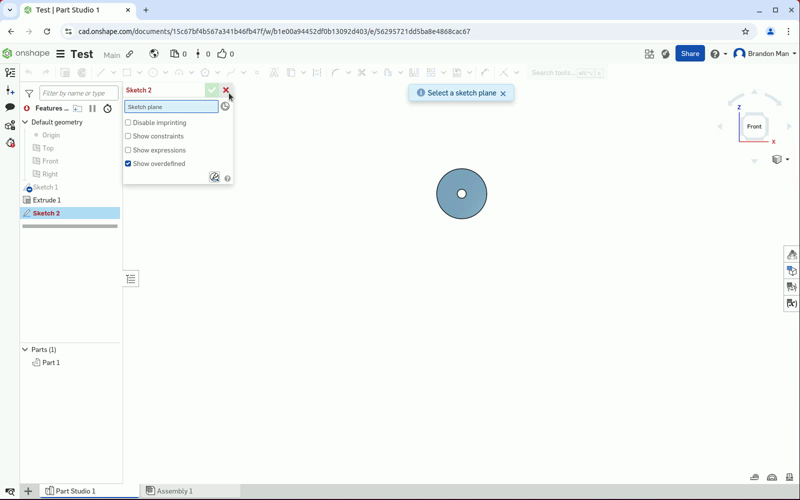
mouse_move(73, 163)
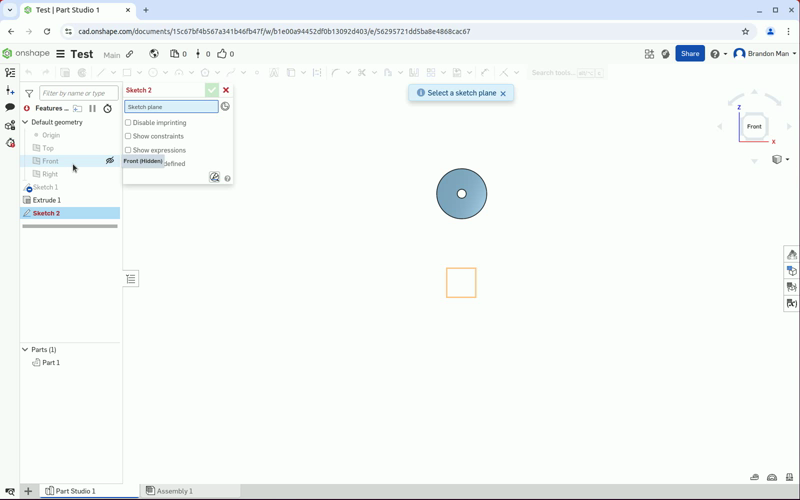
click(73, 163)
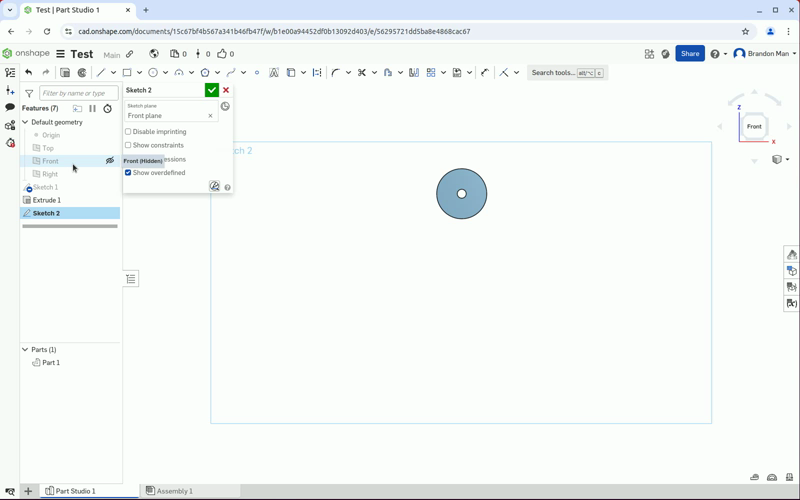
mouse_move(73, 352)
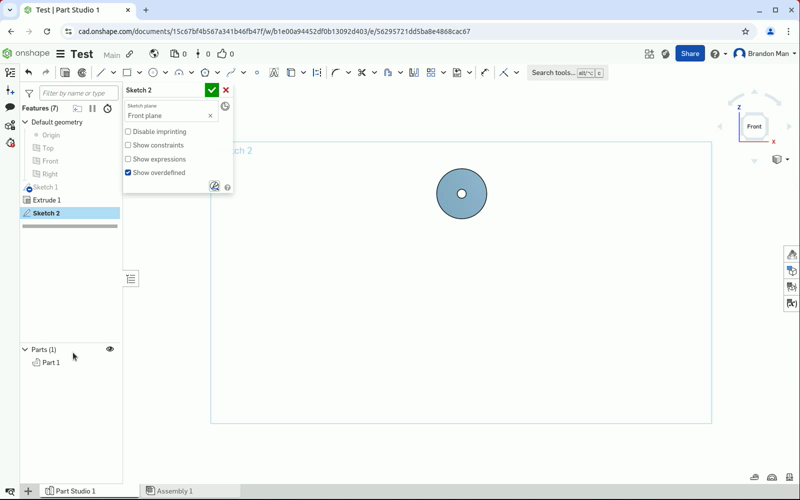
key(y)
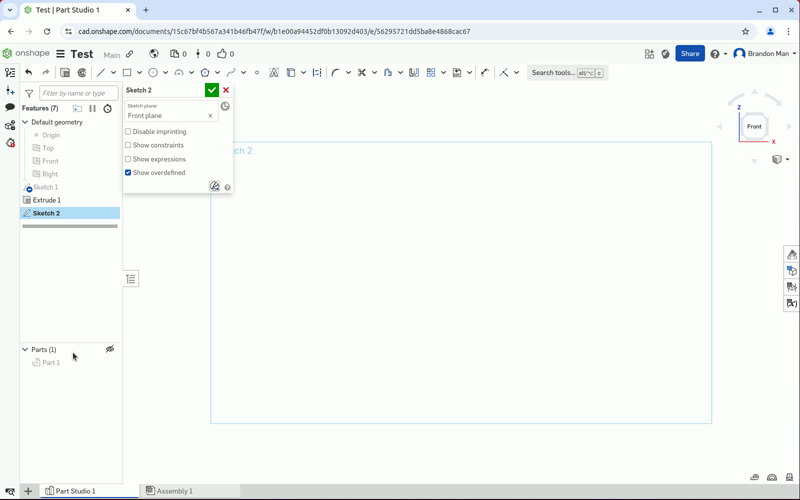
key(c)
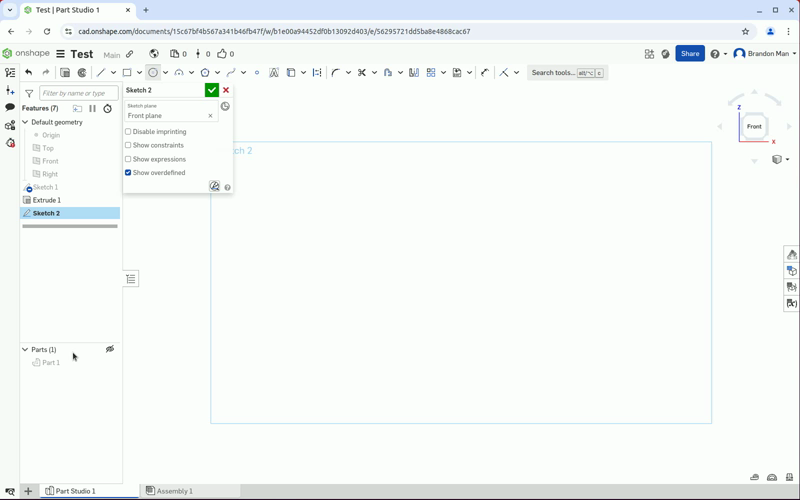
key_down(shift)
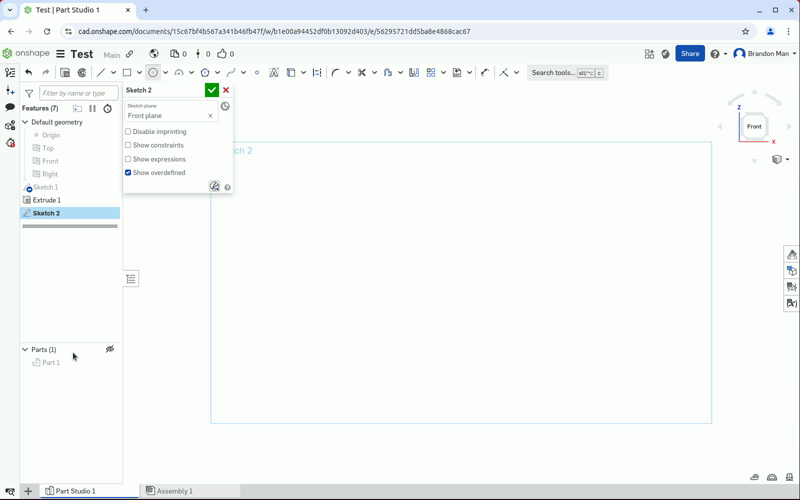
mouse_move(461, 312)
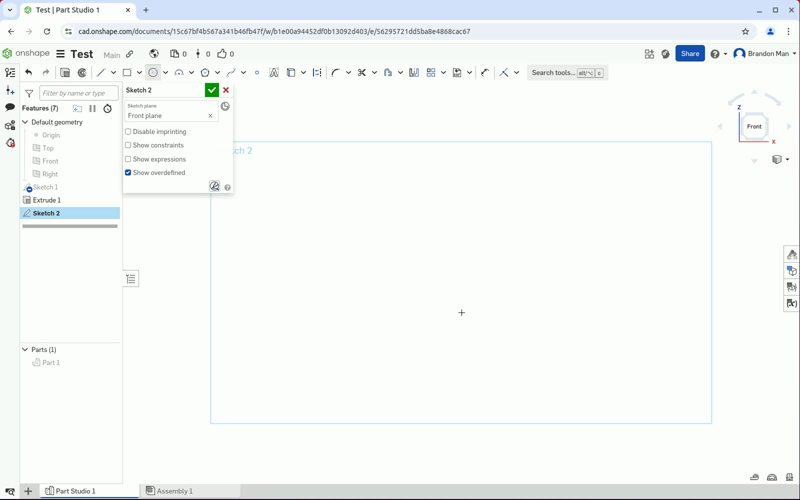
click(461, 312)
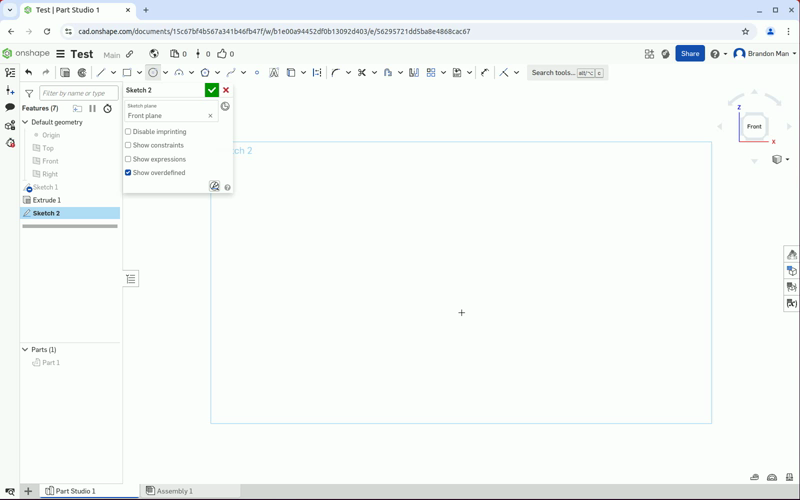
key_up(shift)
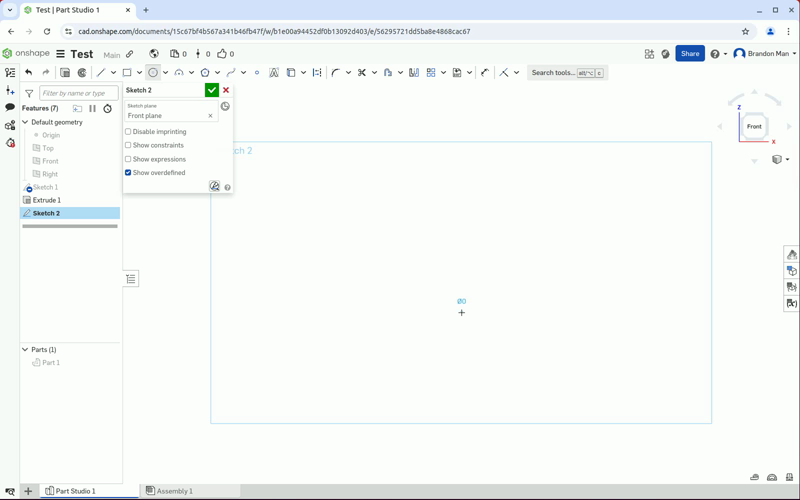
mouse_move(486, 312)
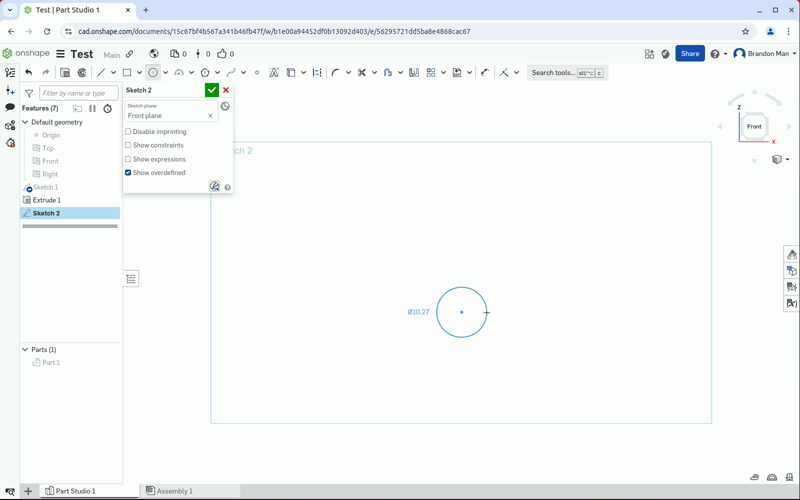
click(486, 312)
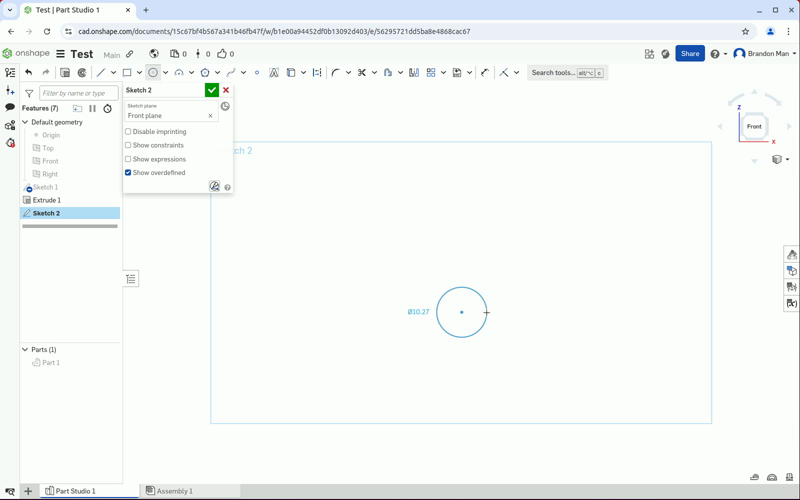
key(esc)
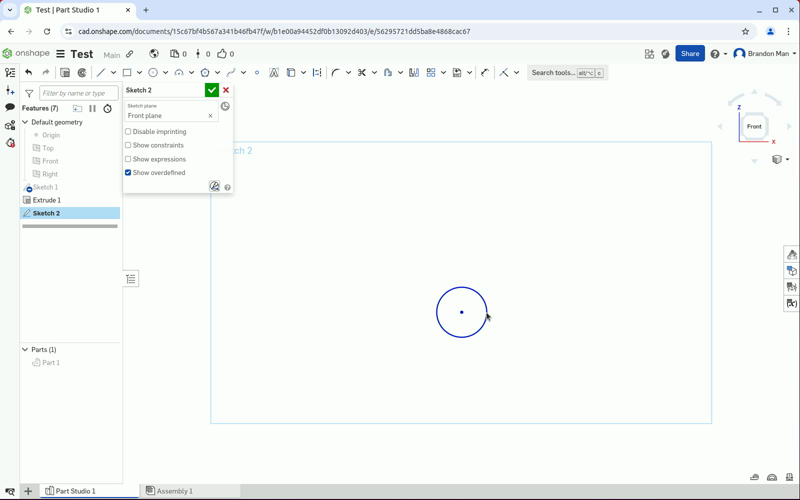
key(c)
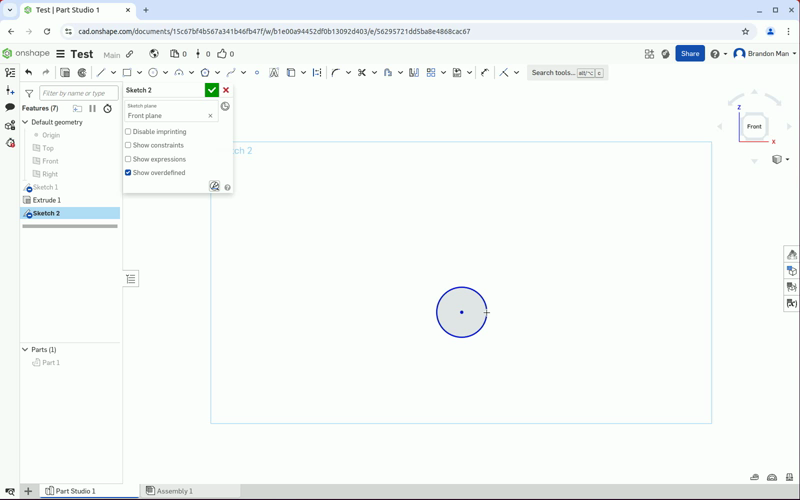
key_down(shift)
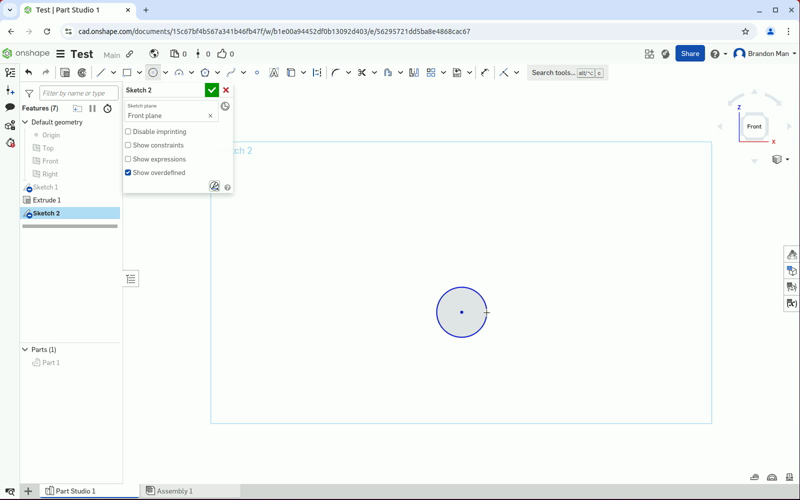
mouse_move(461, 312)
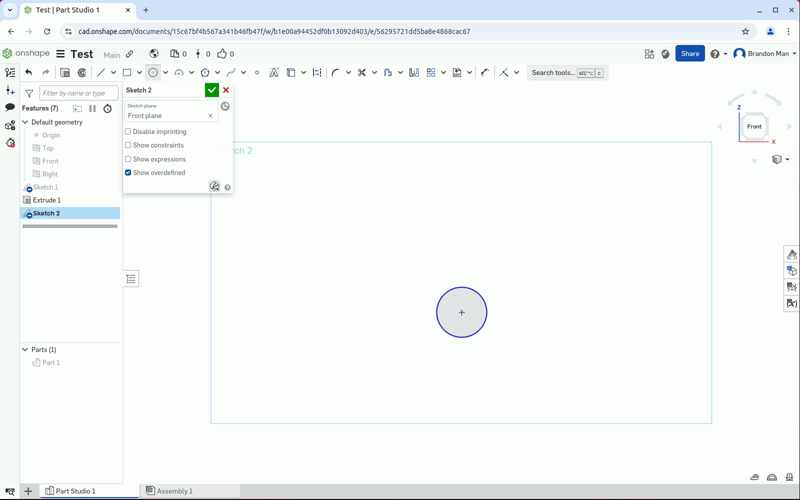
click(461, 312)
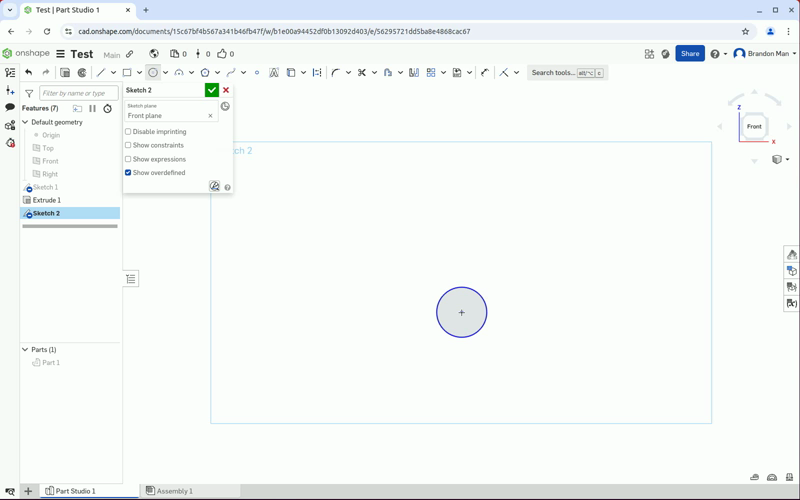
key_up(shift)
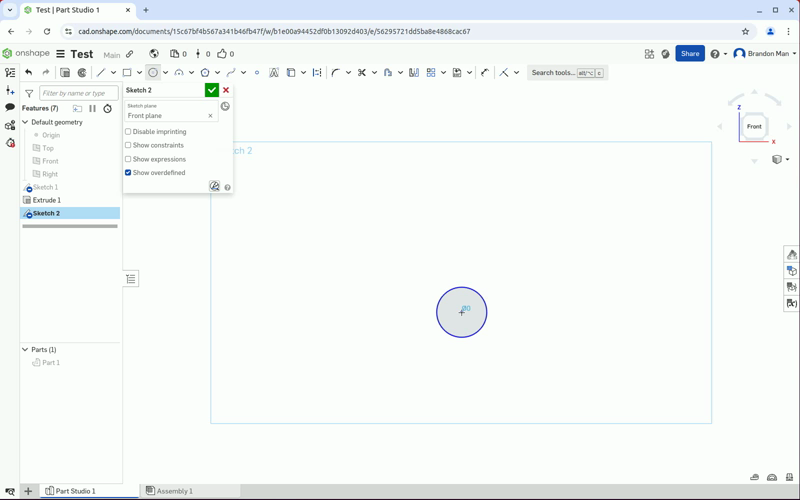
mouse_move(466, 312)
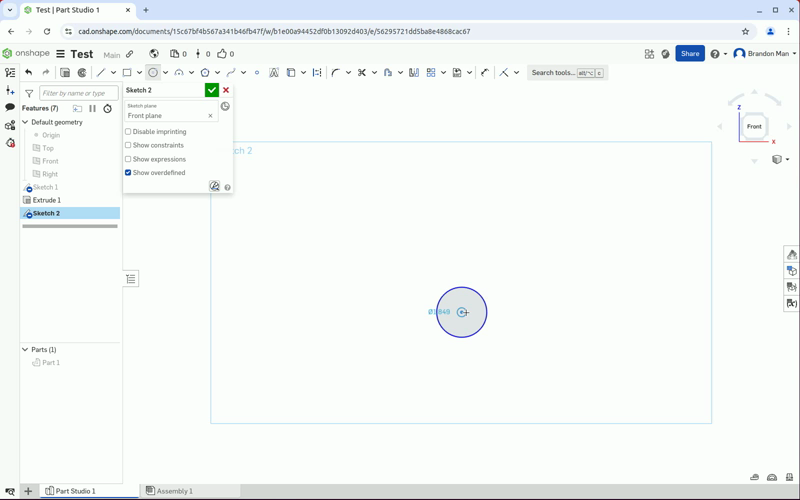
click(466, 312)
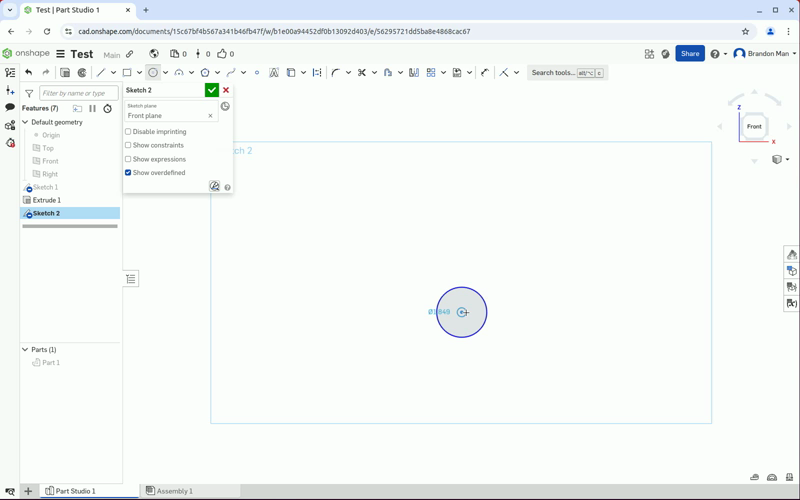
key(esc)
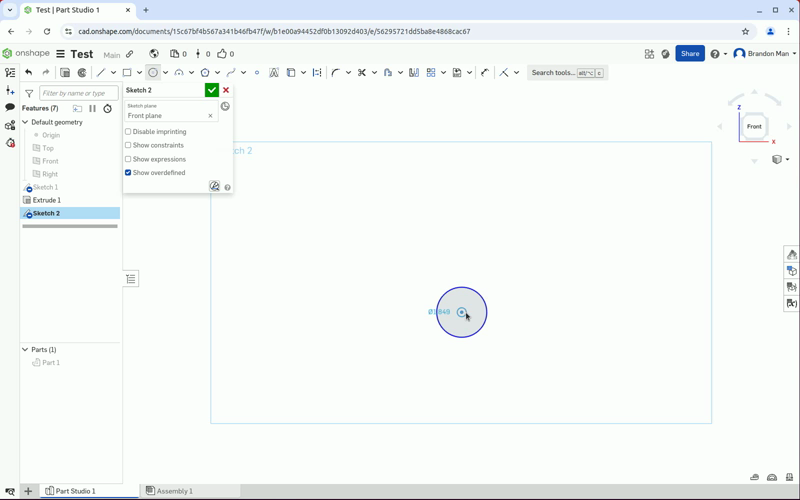
mouse_move(469, 294)
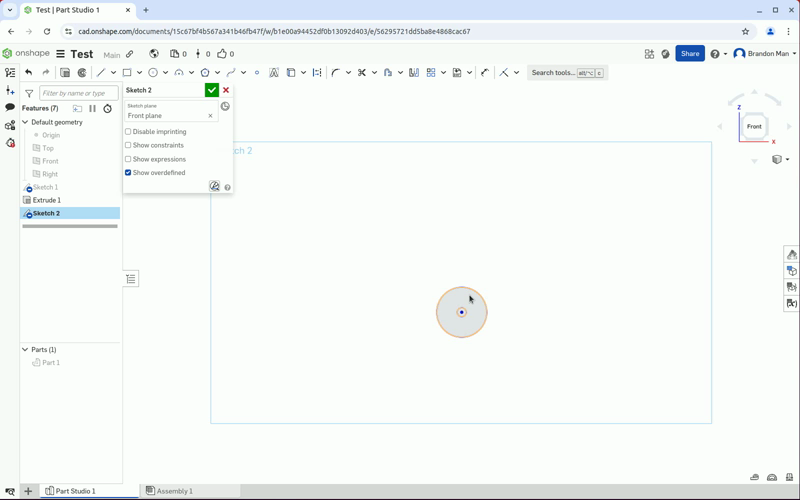
click(469, 294)
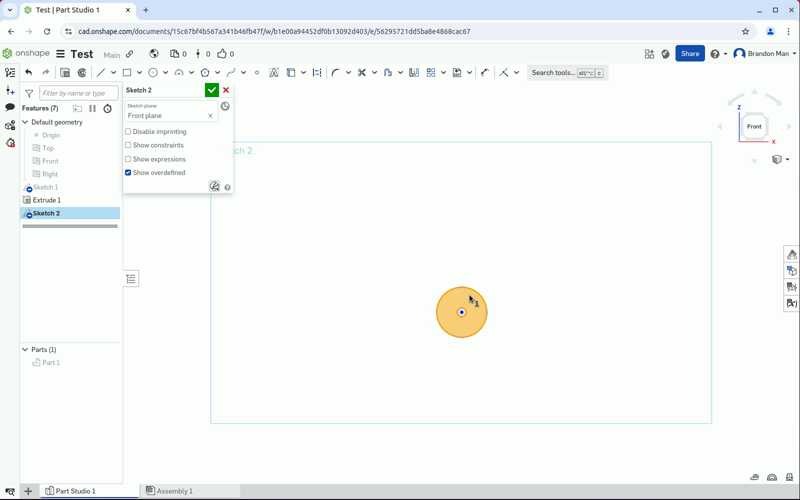
mouse_move(73, 352)
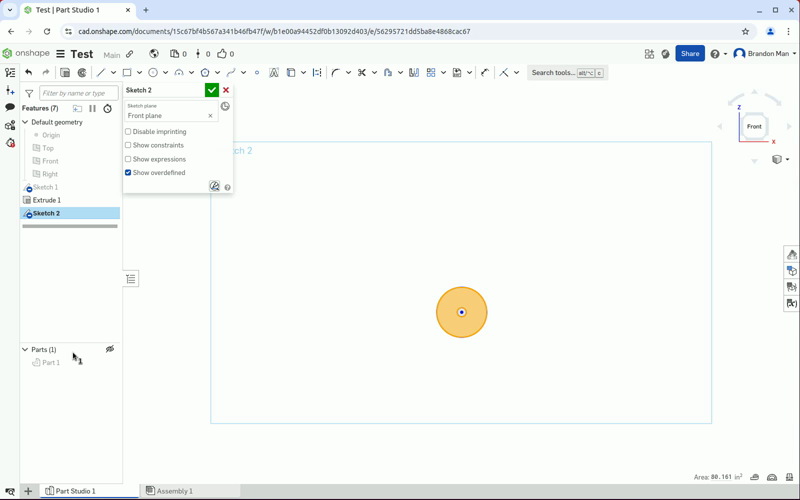
key(shift+y)
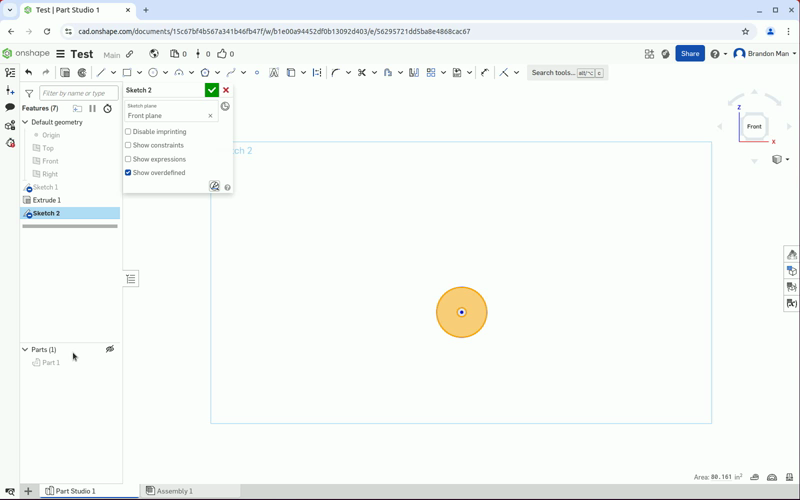
key(shift+e)
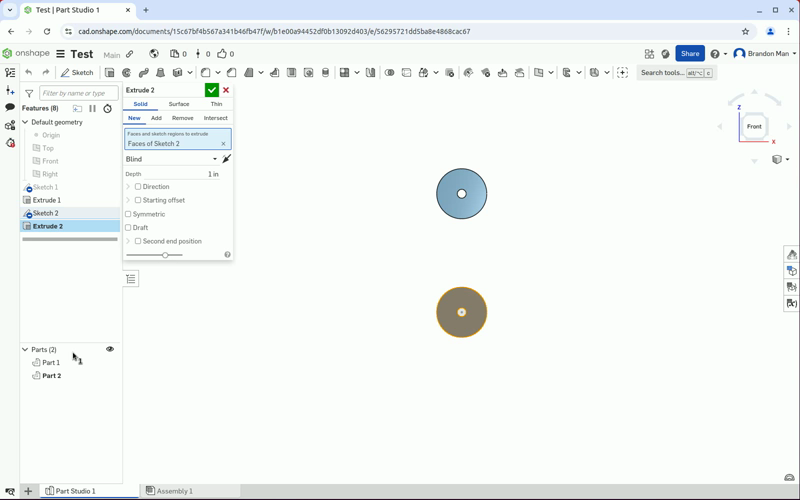
mouse_move(143, 106)
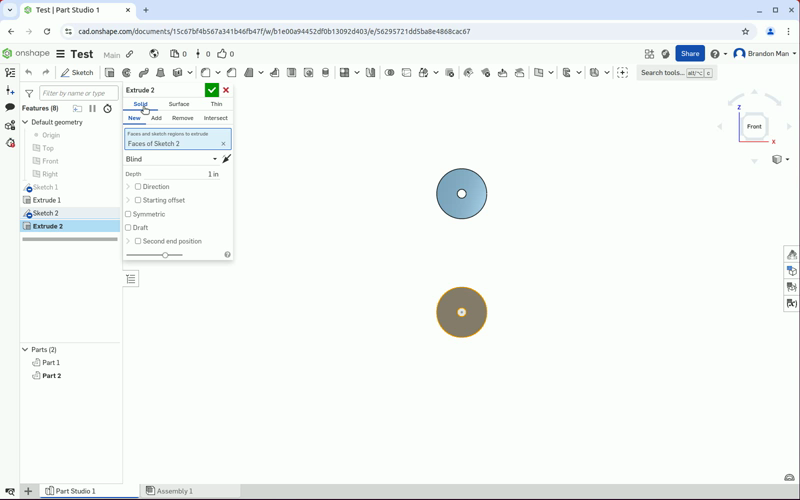
click(143, 106)
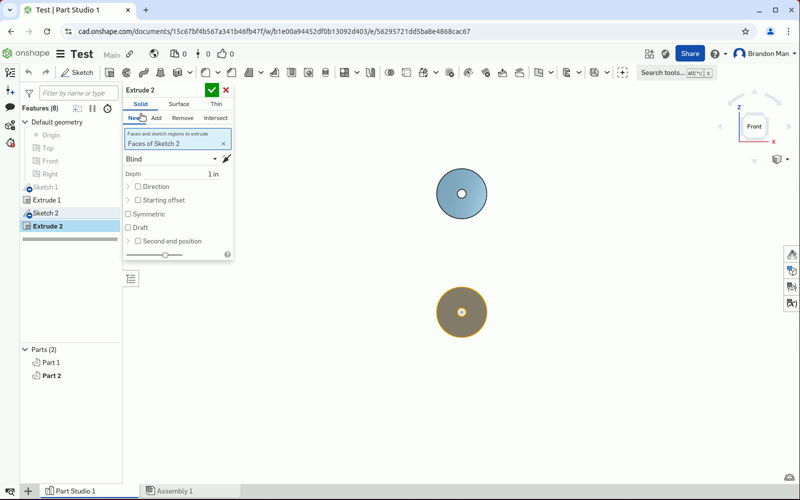
mouse_move(137, 120)
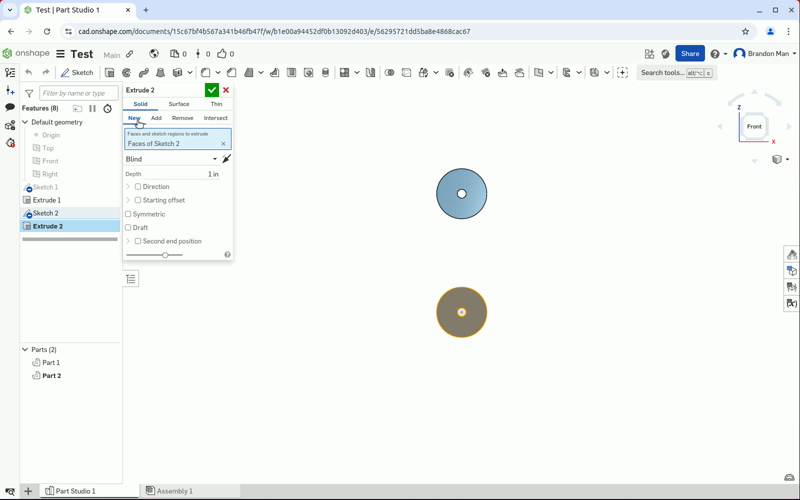
click(137, 120)
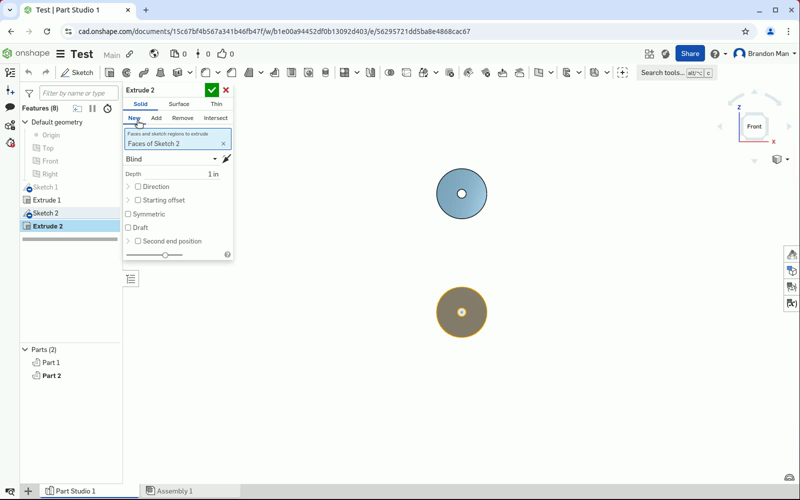
key(tab, 4)
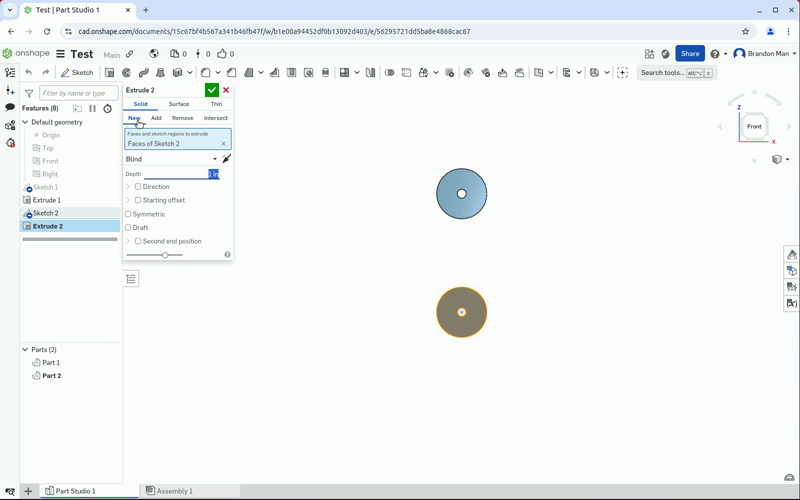
text(0.481)
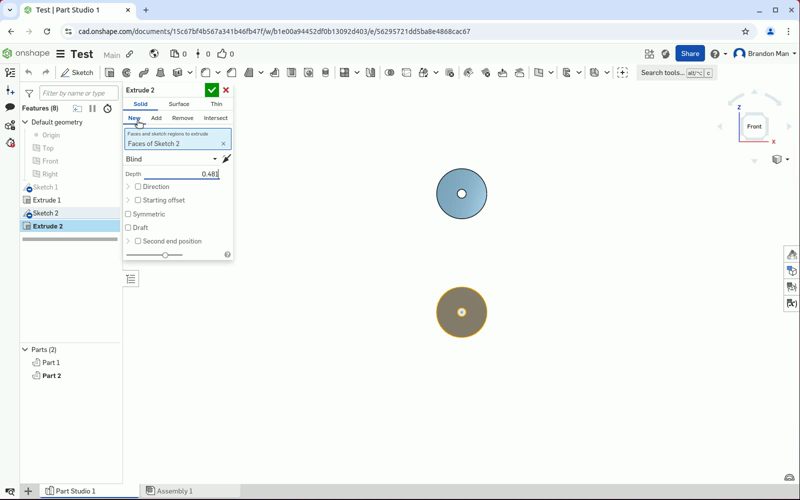
key(enter)
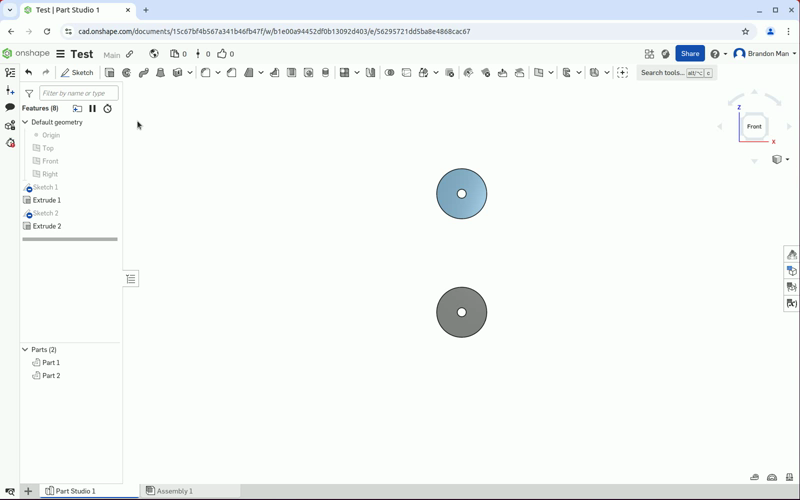
key(shift+h)
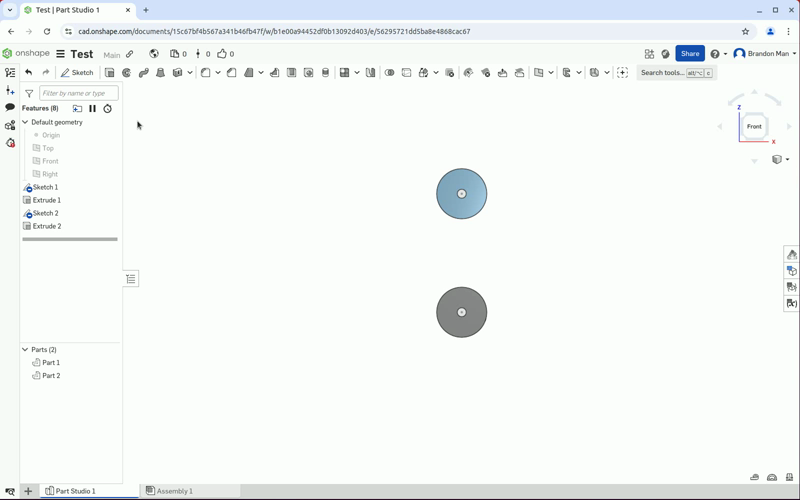
key(shift+h)
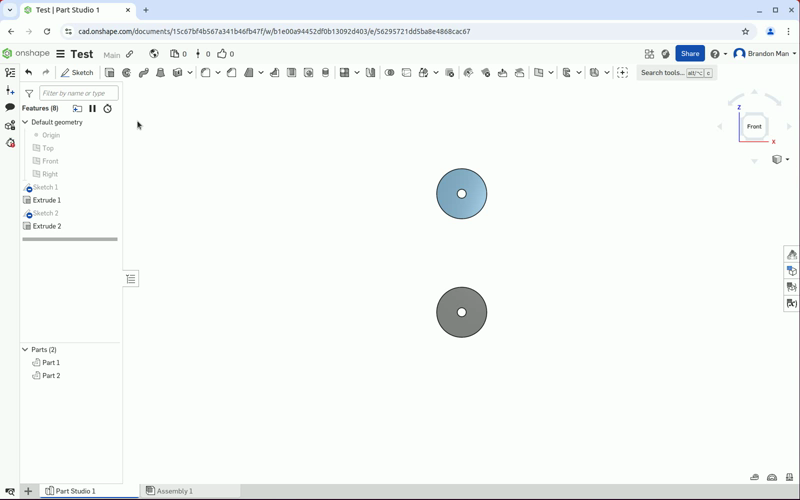
mouse_move(73, 189)
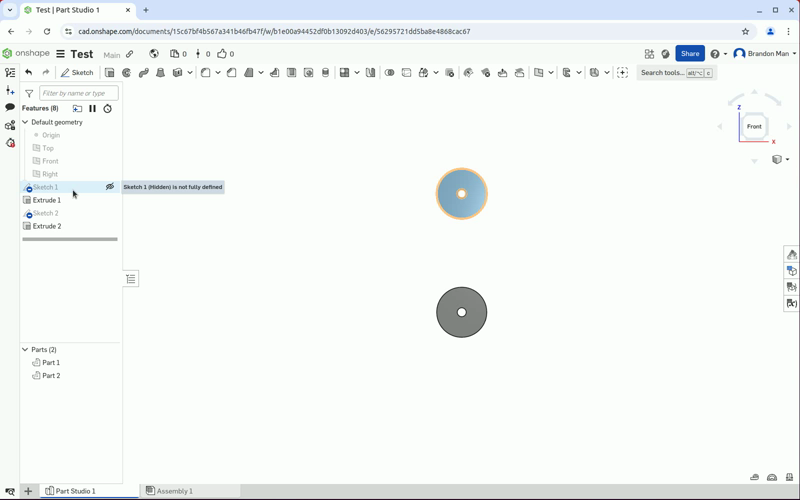
click(73, 189)
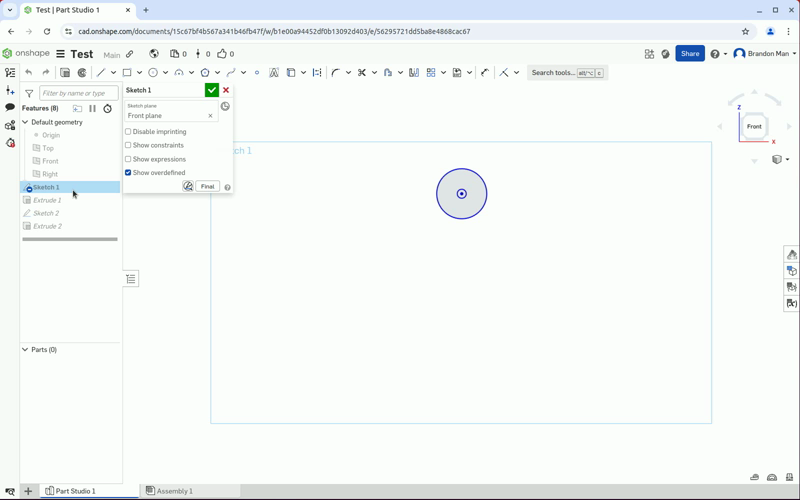
mouse_move(229, 92)
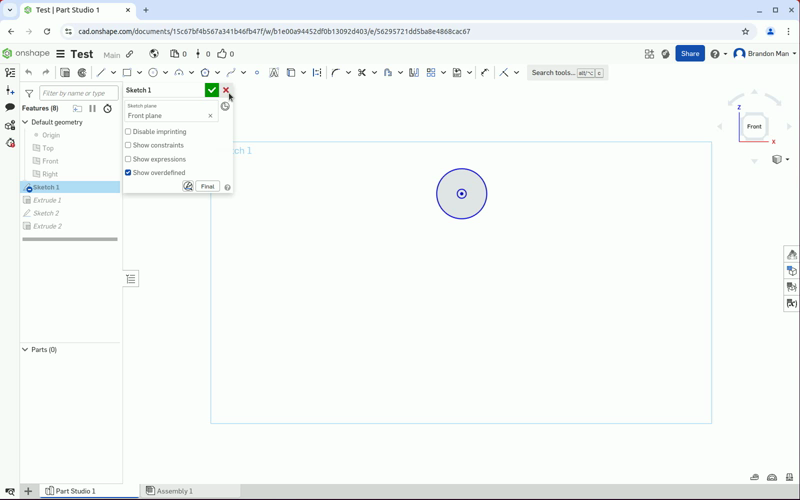
click(229, 92)
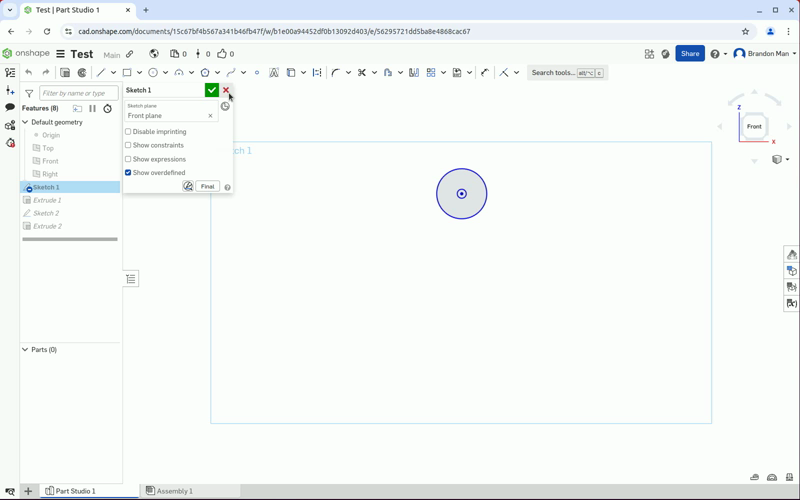
key(shift+s)
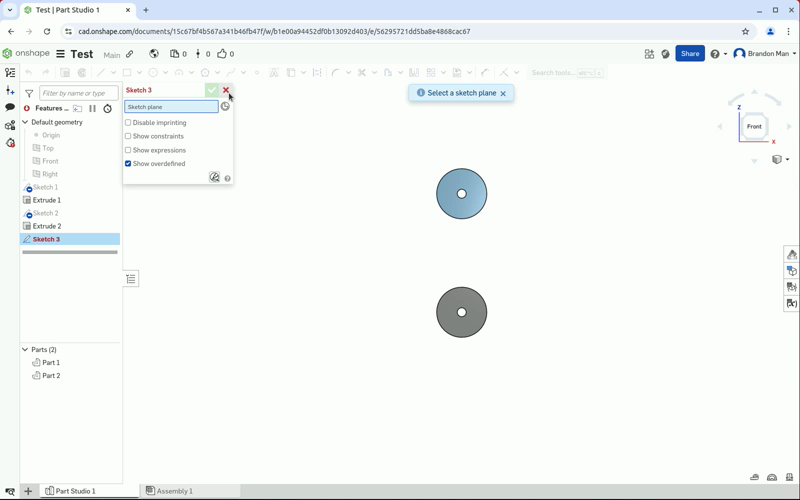
mouse_move(73, 163)
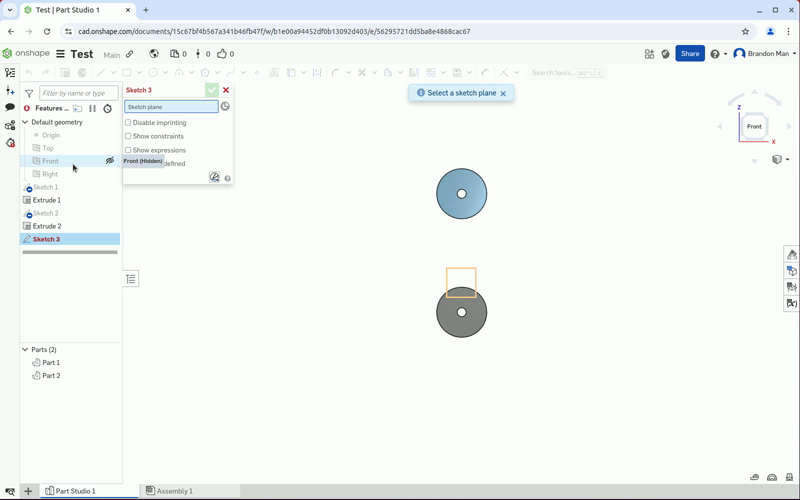
click(73, 163)
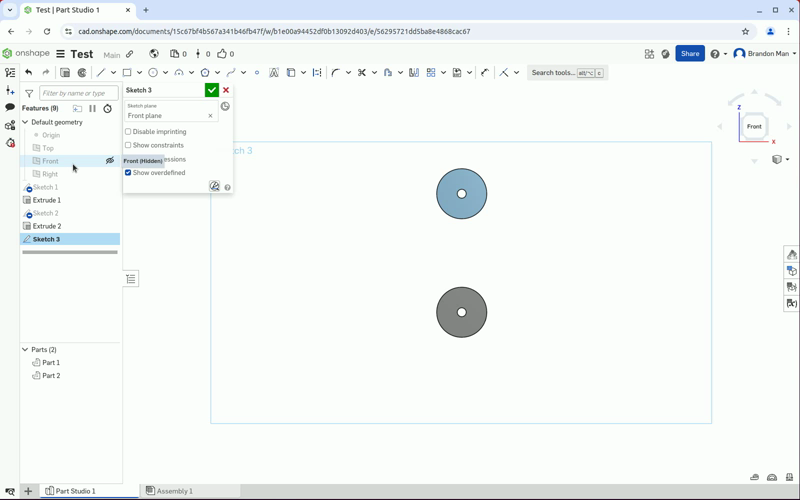
mouse_move(73, 352)
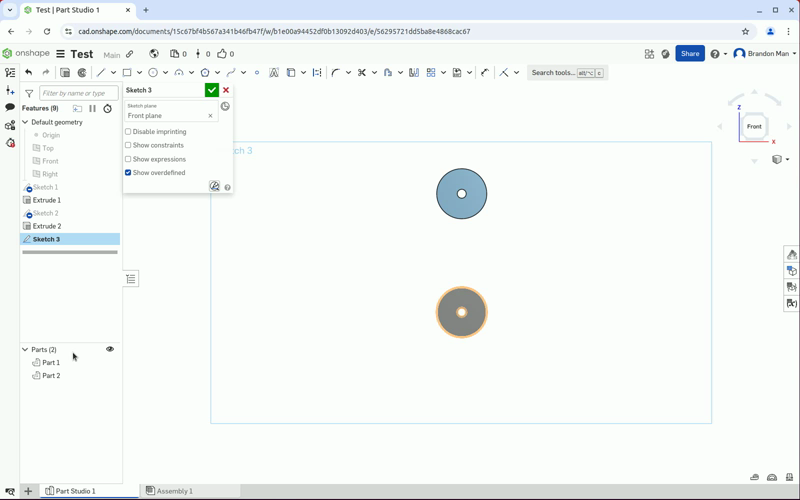
key(y)
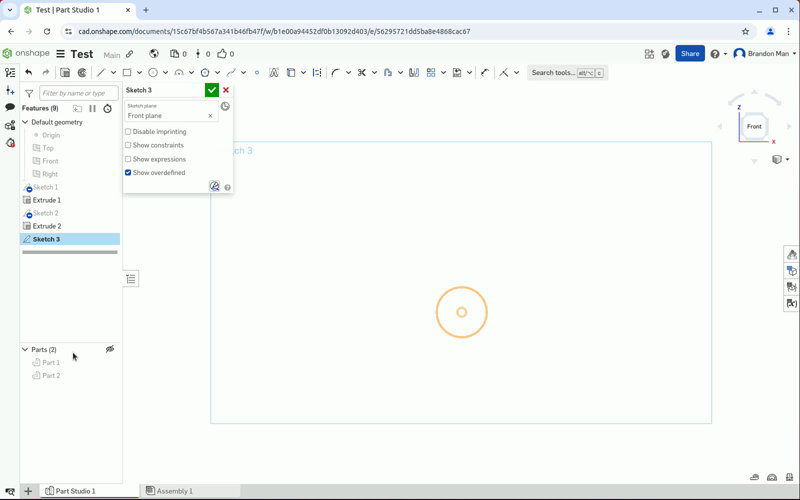
key(a)
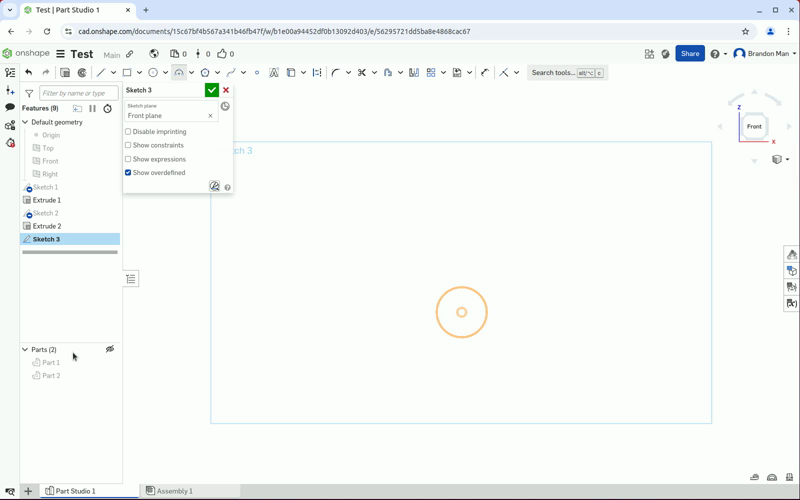
key_down(shift)
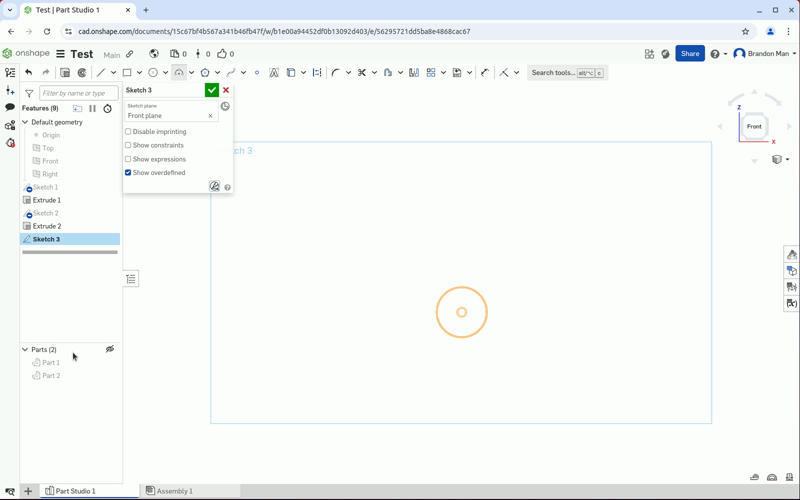
mouse_move(437, 312)
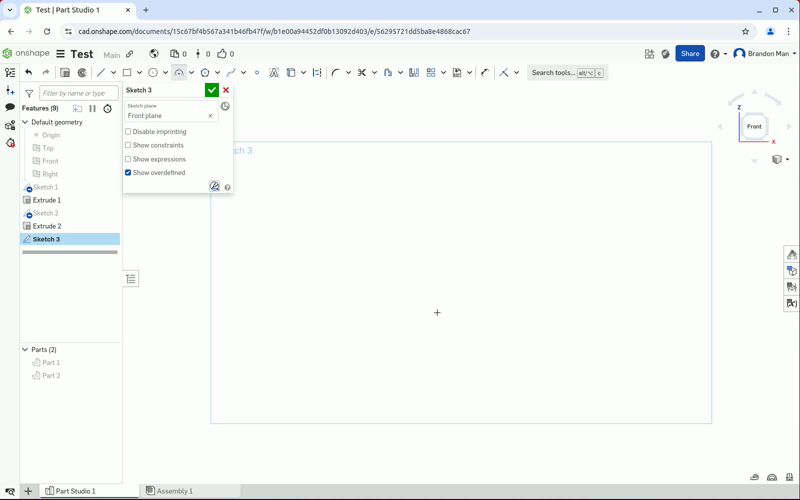
click(437, 312)
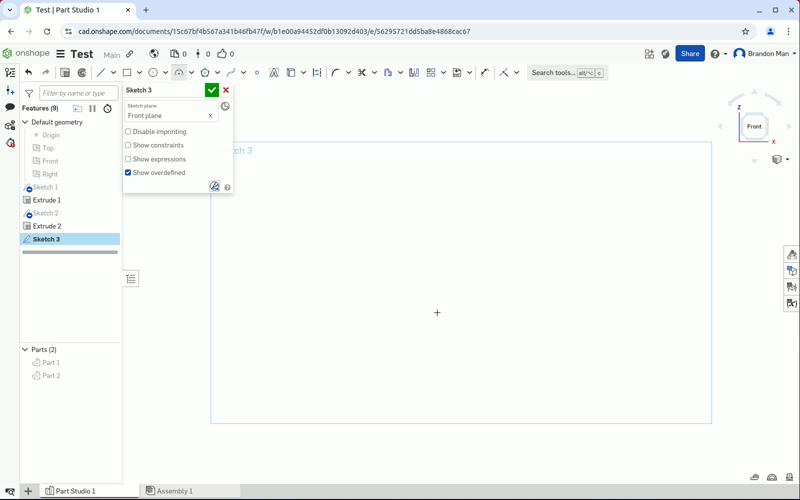
key_up(shift)
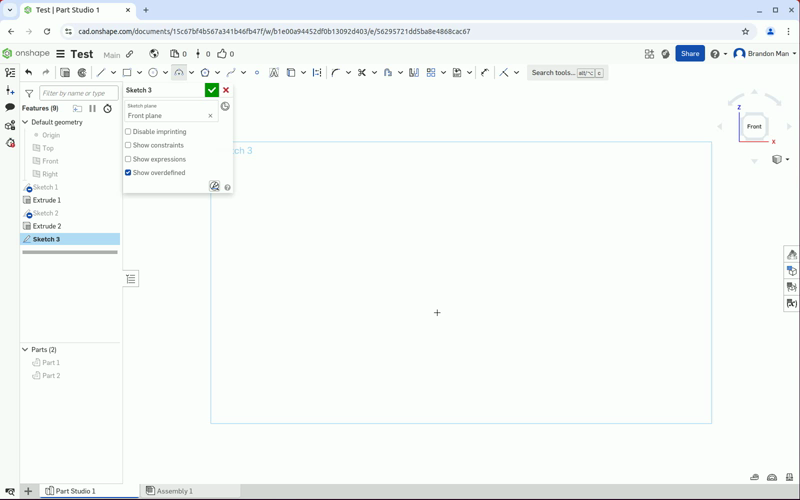
key_down(shift)
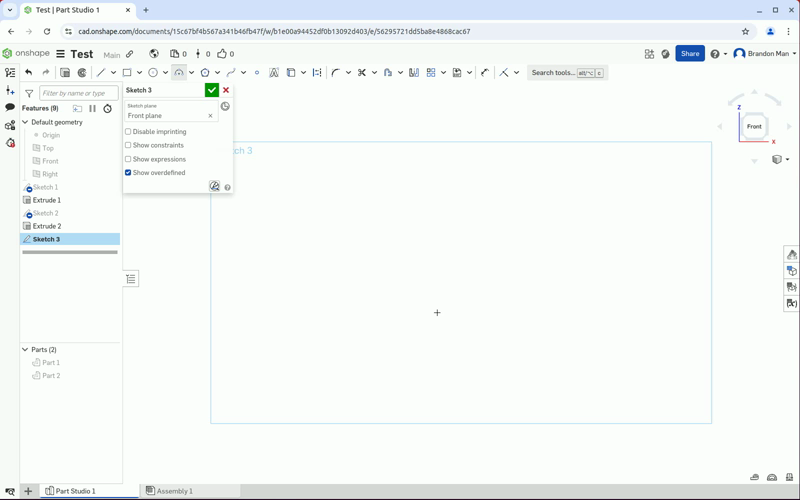
mouse_move(486, 312)
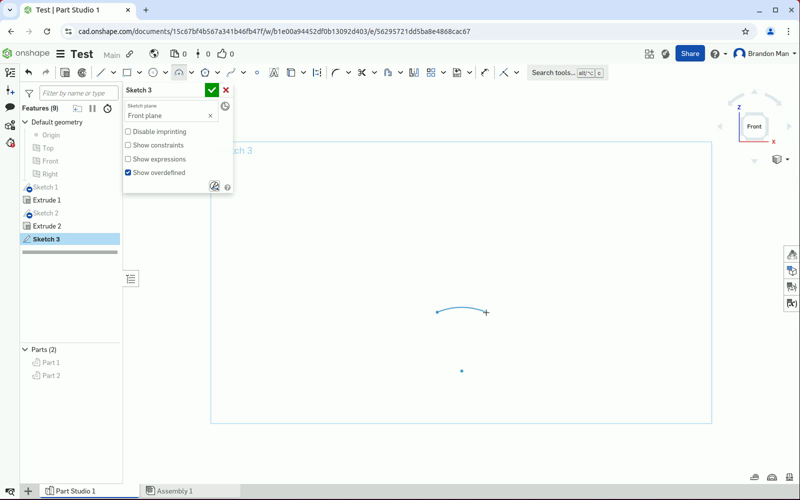
click(486, 312)
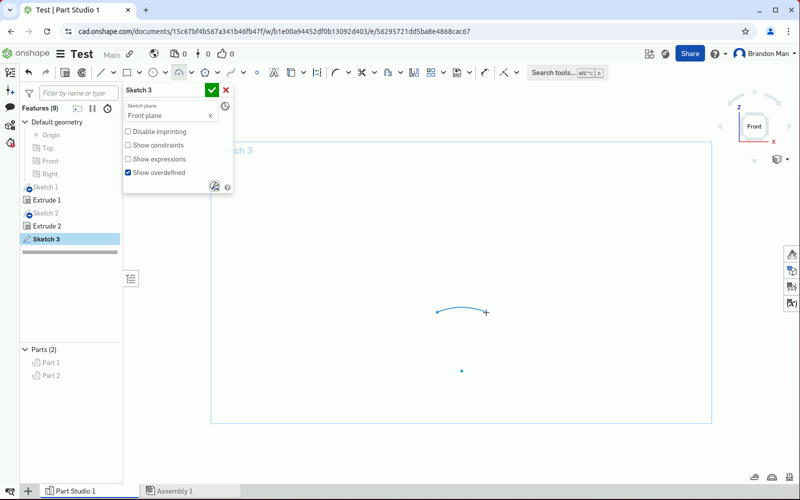
mouse_move(461, 288)
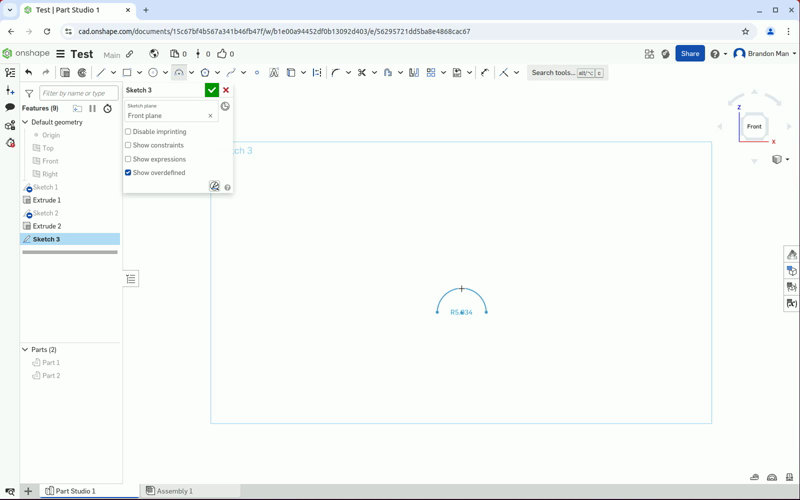
click(461, 288)
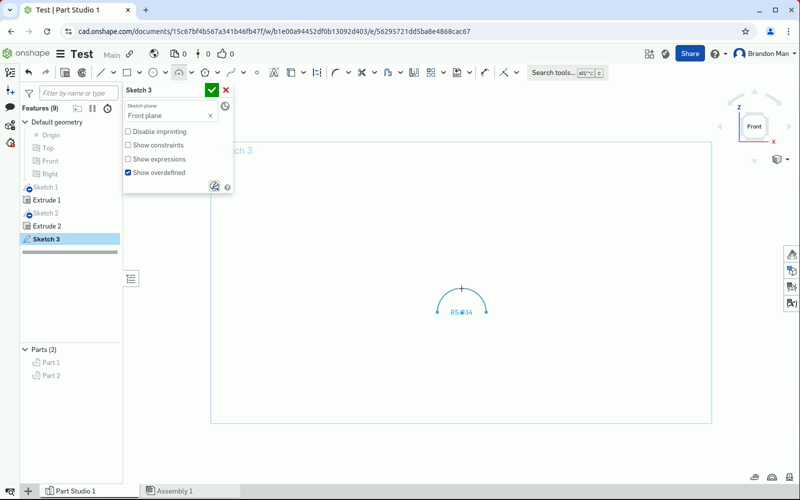
key_up(shift)
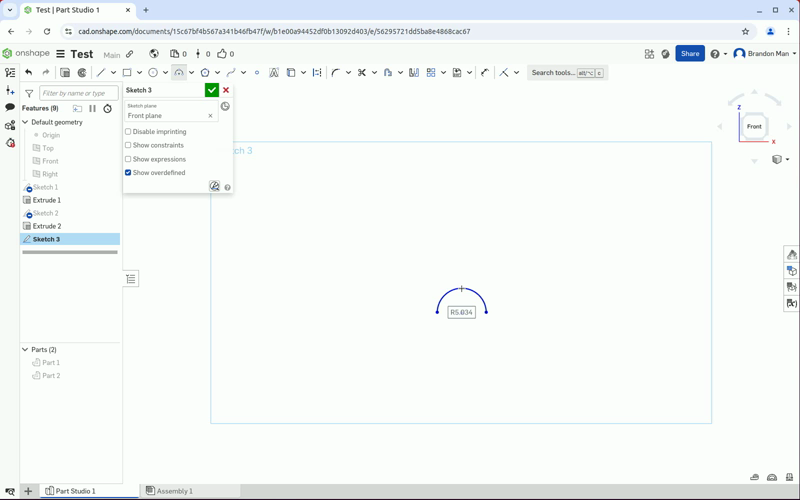
key(esc)
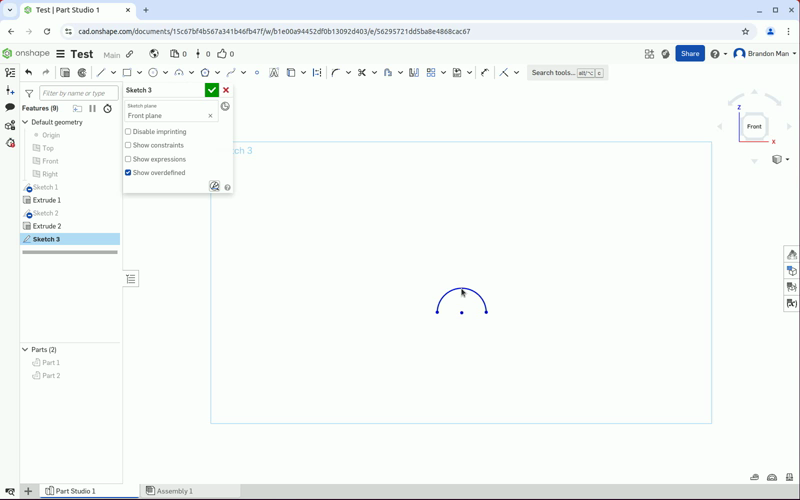
key(l)
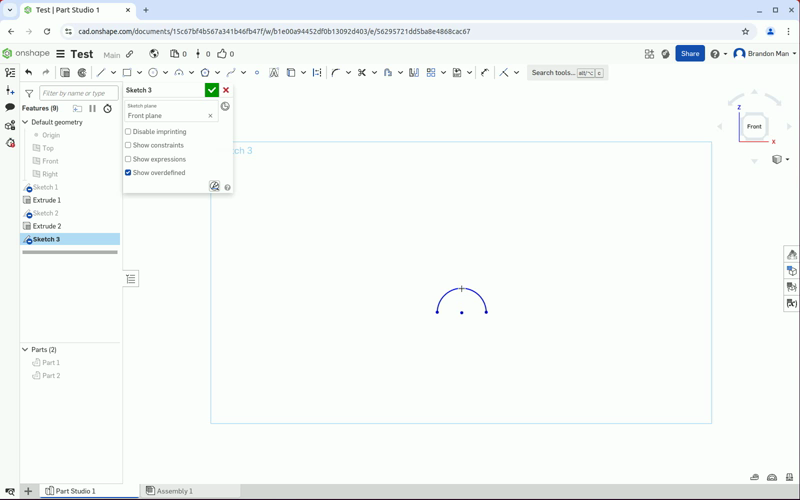
mouse_move(486, 312)
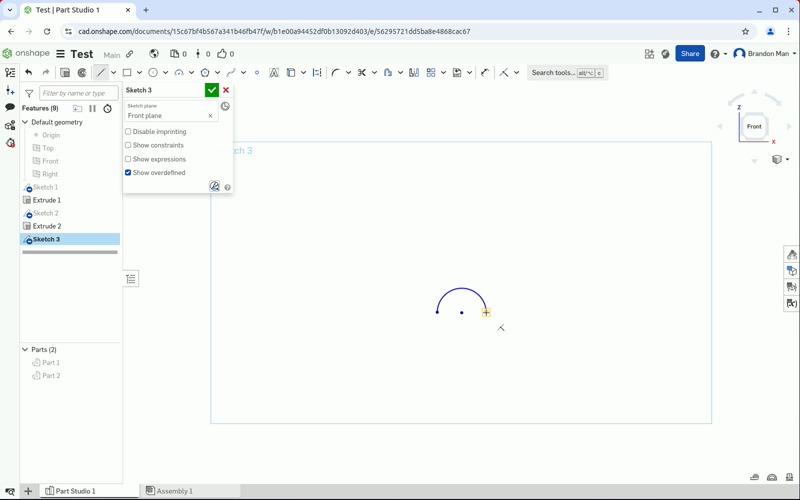
click(486, 312)
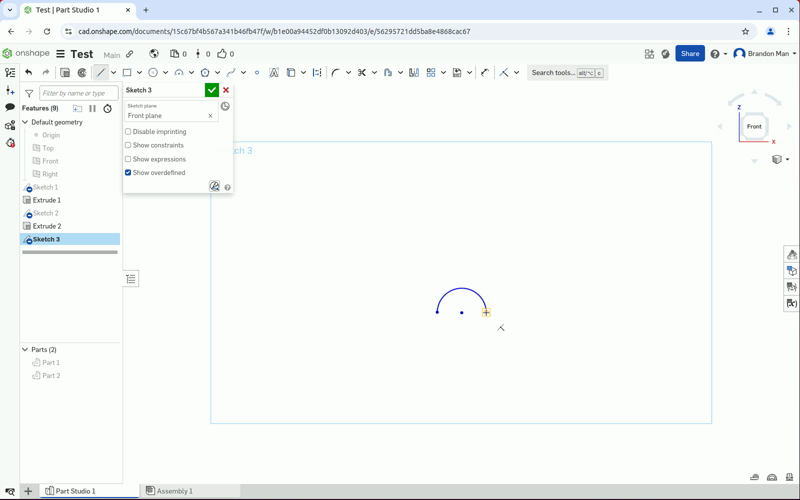
key_down(shift)
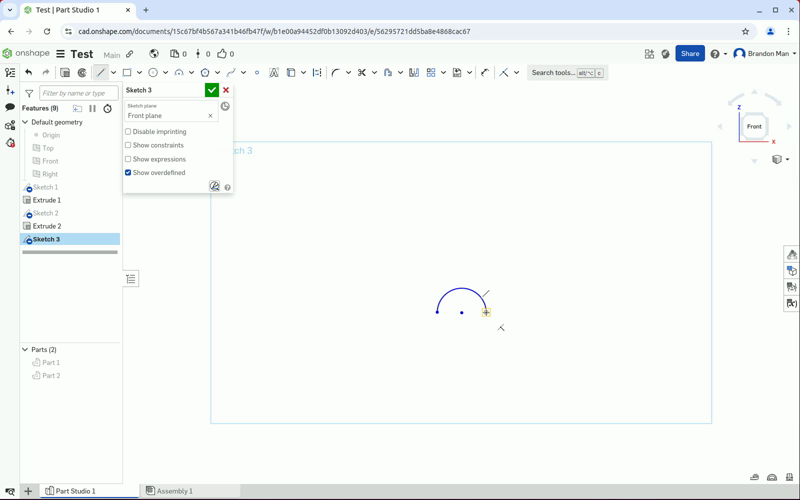
mouse_move(486, 193)
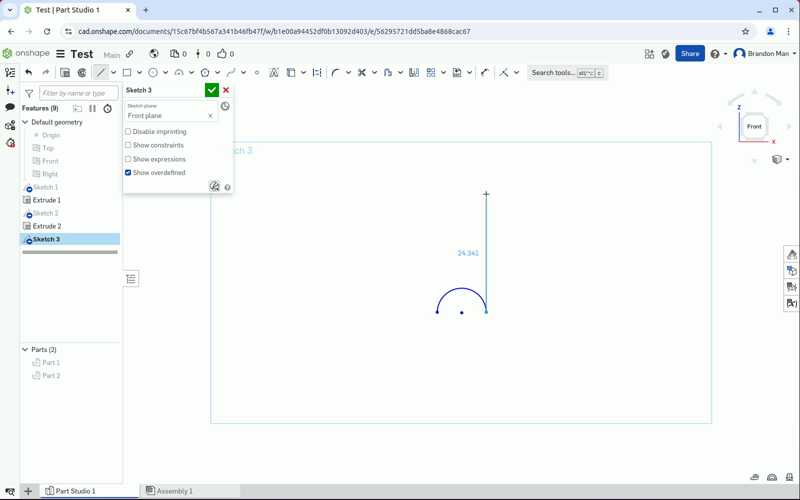
click(486, 193)
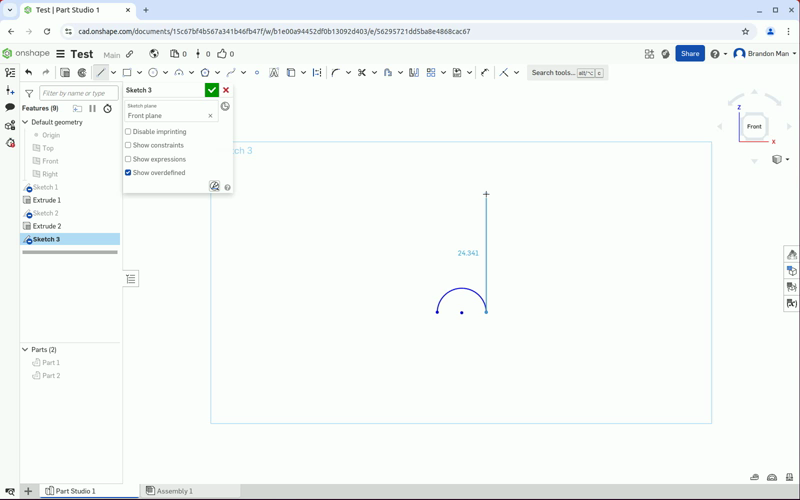
key_up(shift)
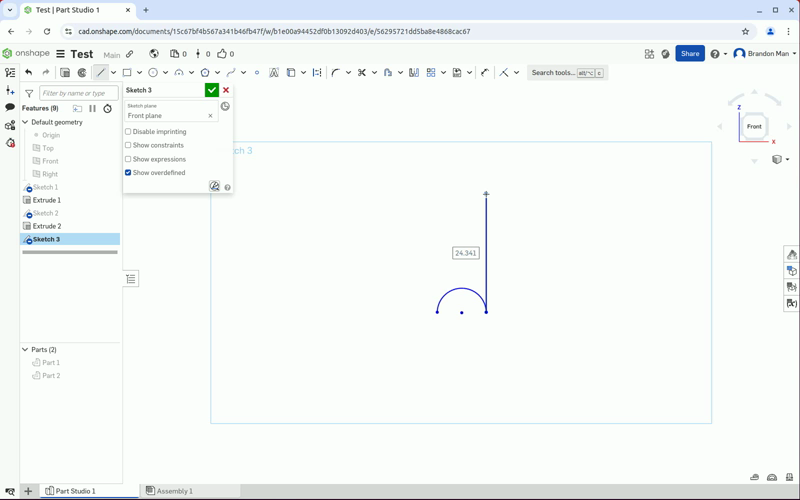
key(esc)
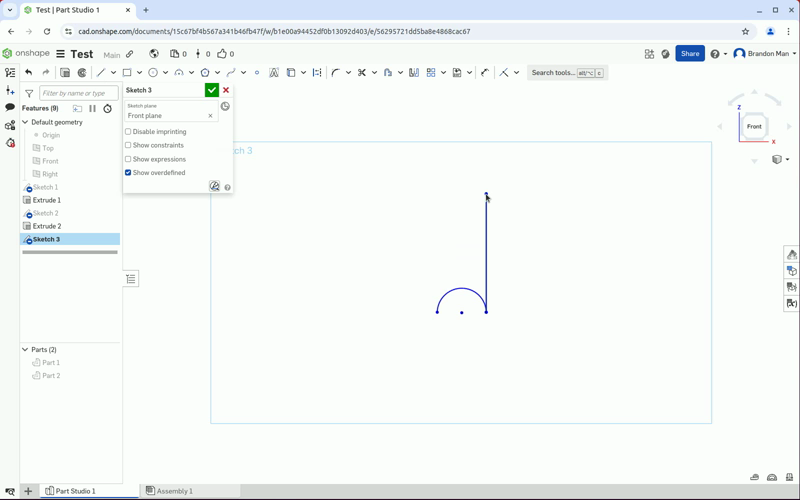
key(a)
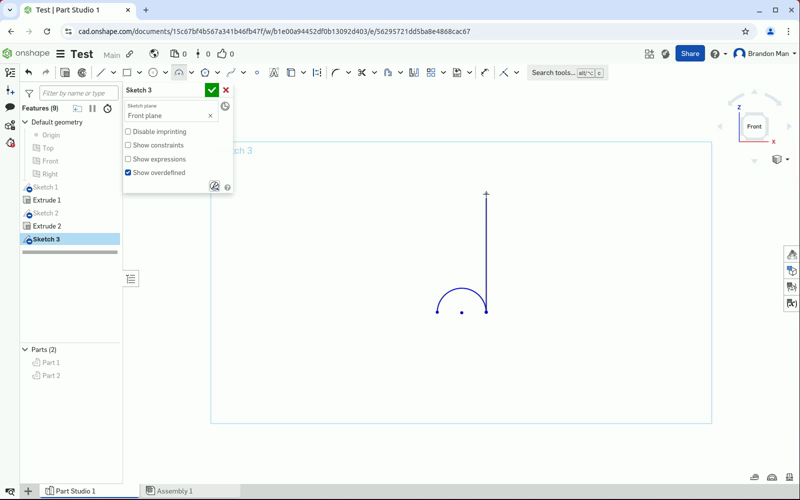
mouse_move(486, 193)
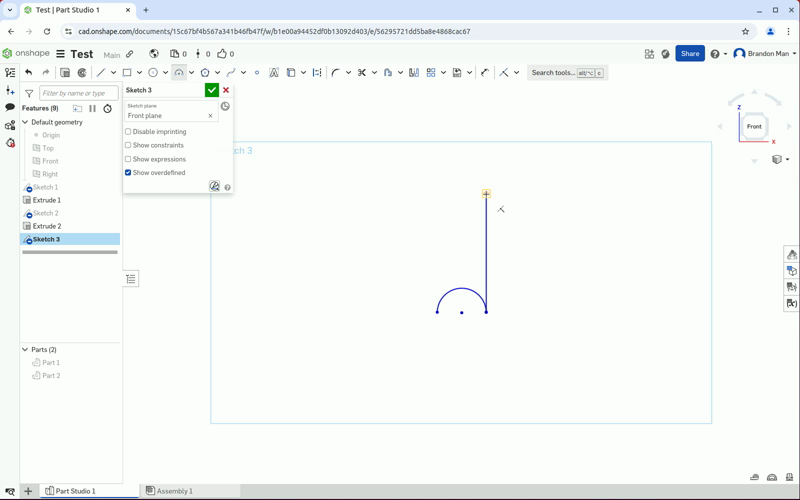
click(486, 193)
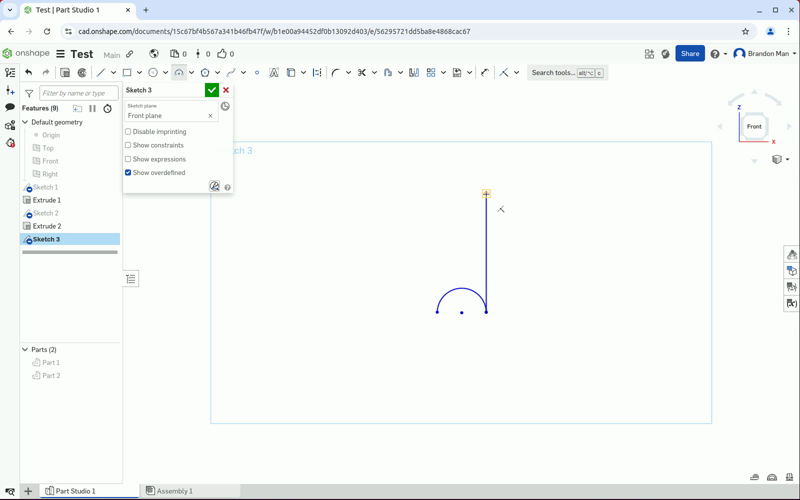
key_down(shift)
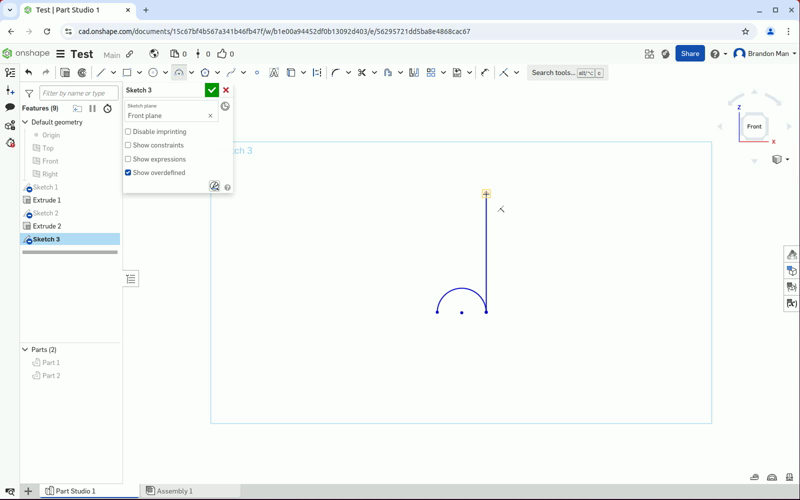
mouse_move(437, 193)
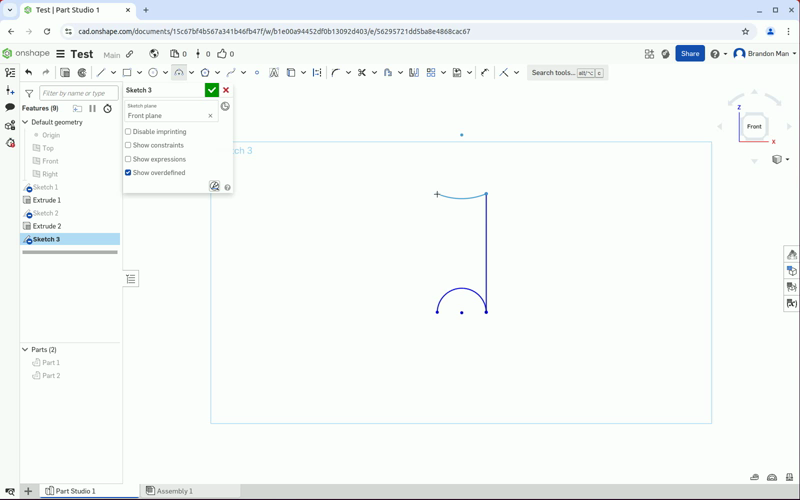
click(437, 193)
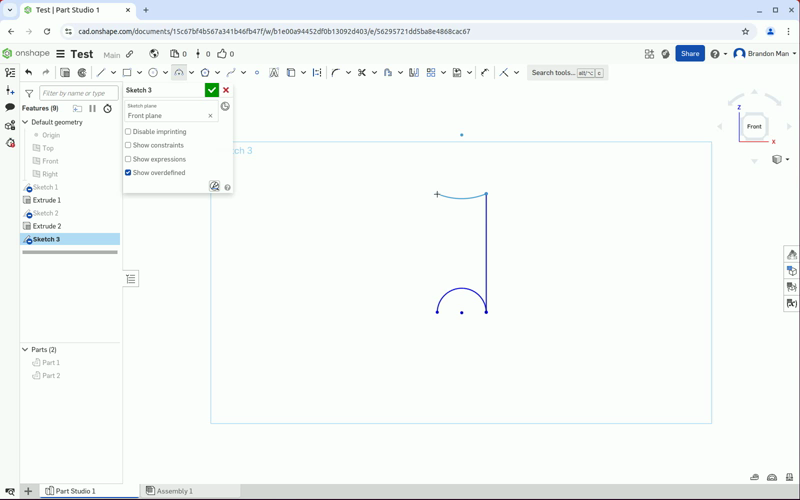
mouse_move(461, 218)
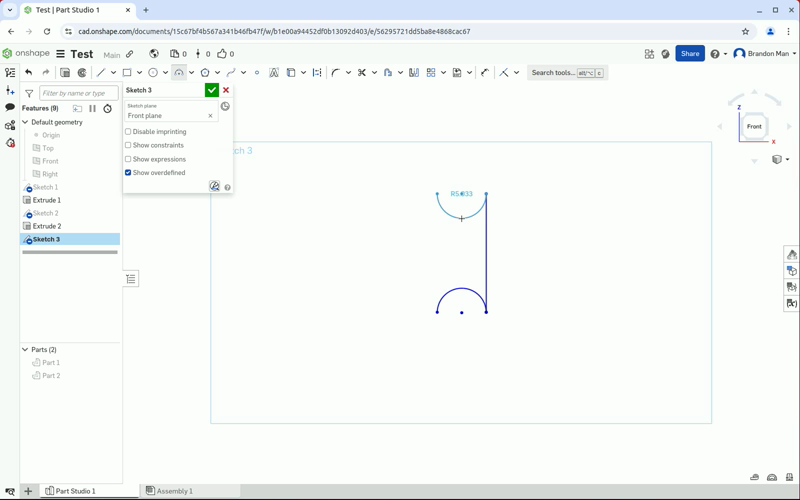
click(461, 218)
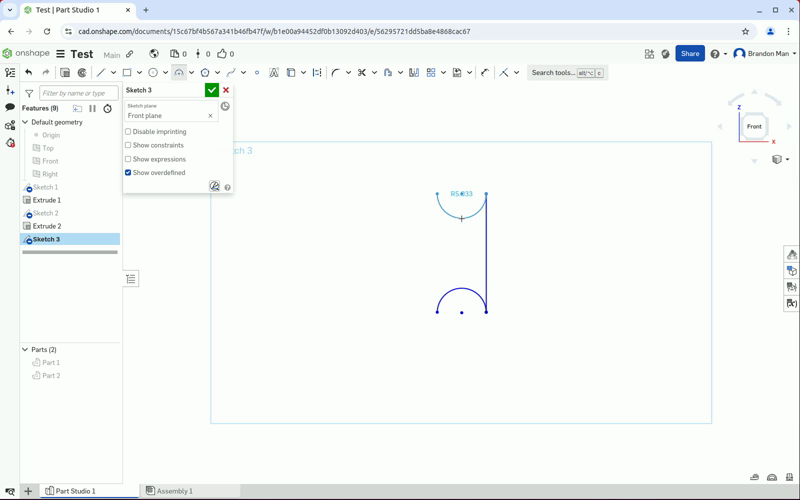
key_up(shift)
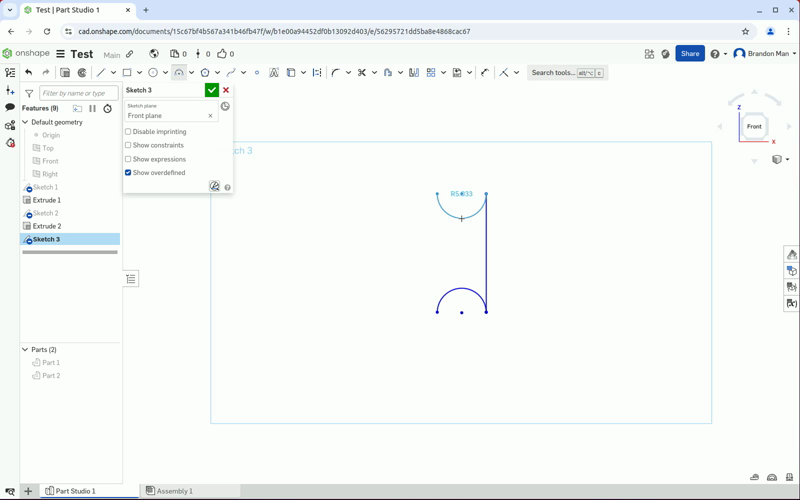
key(esc)
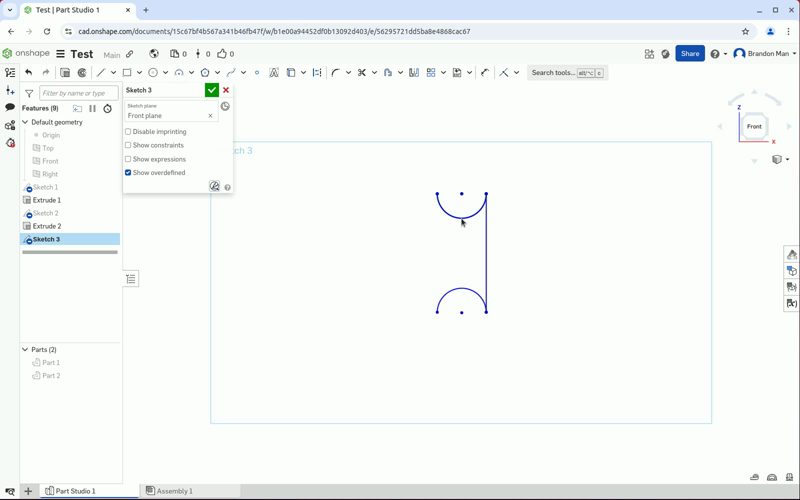
key(l)
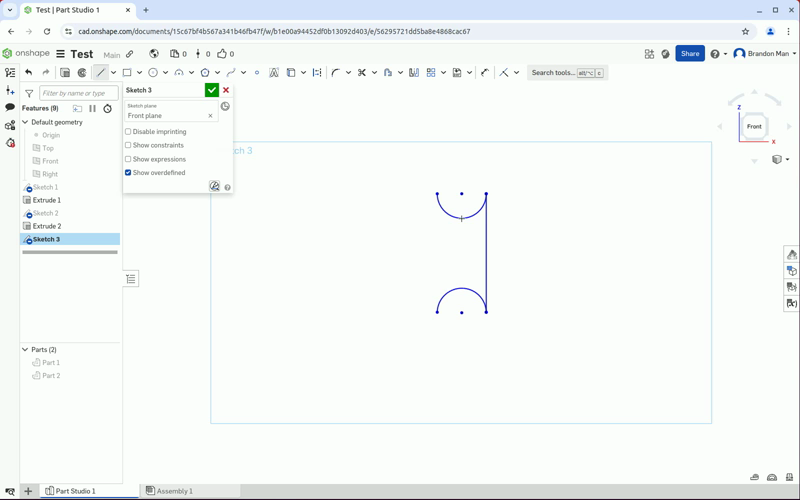
mouse_move(437, 193)
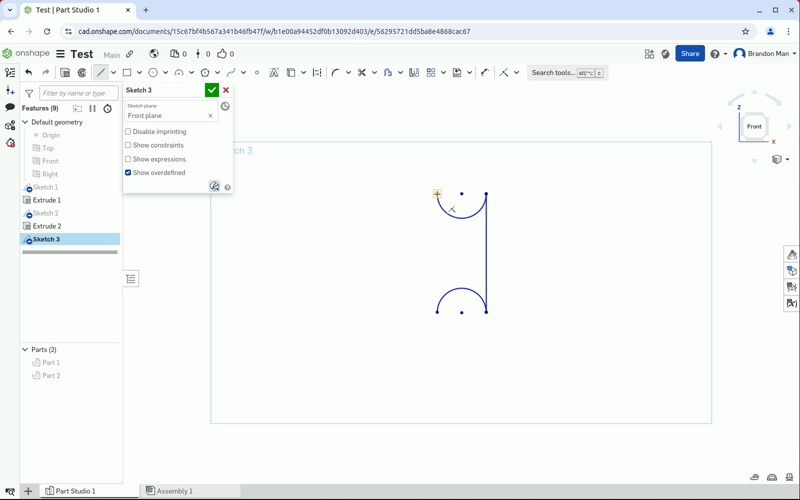
click(437, 193)
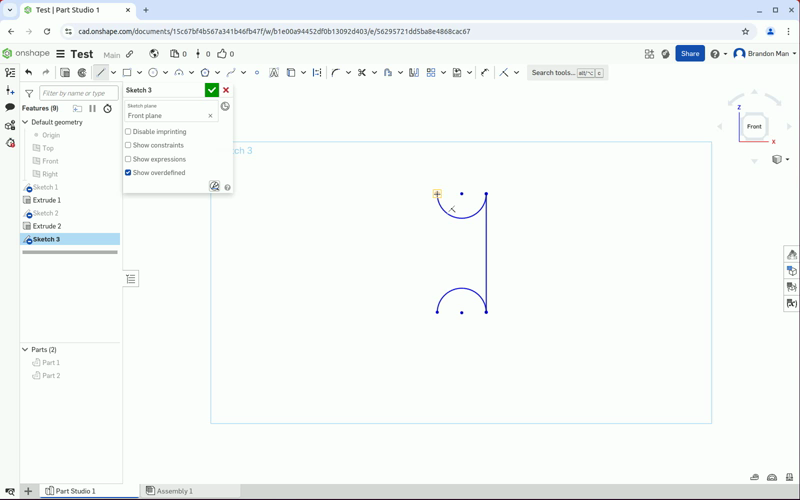
key_down(shift)
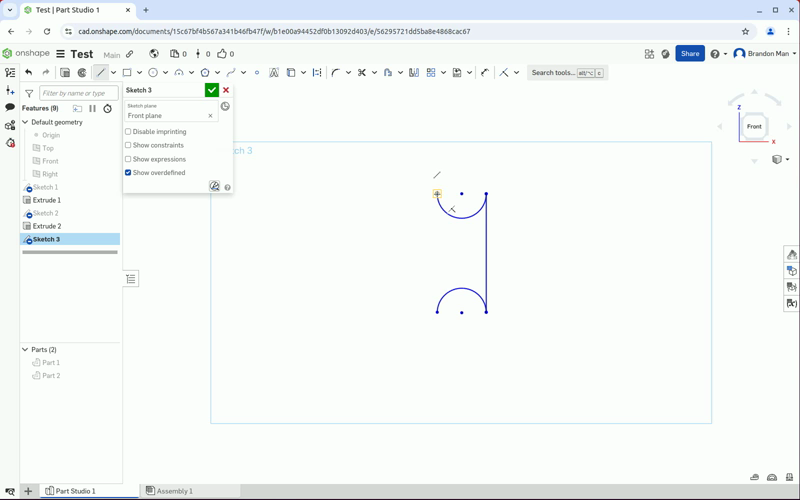
mouse_move(437, 312)
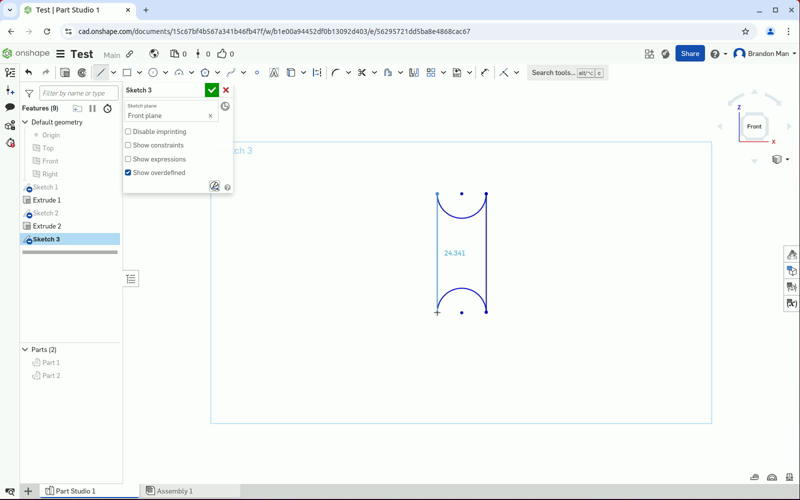
key_up(shift)
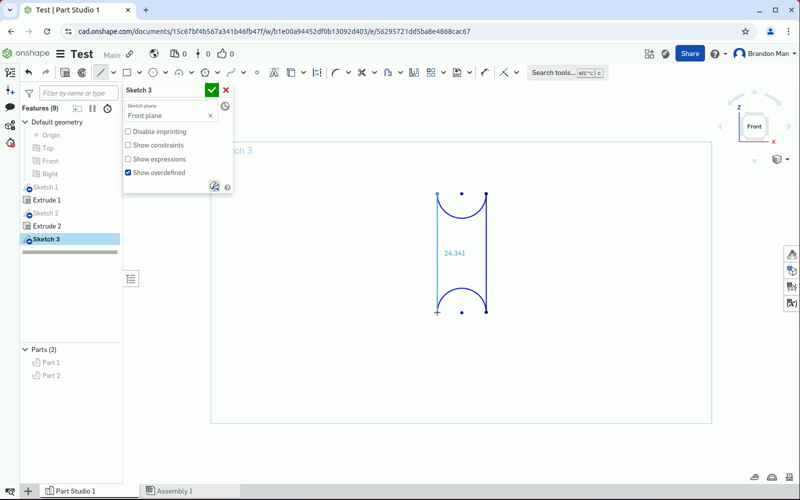
click(437, 312)
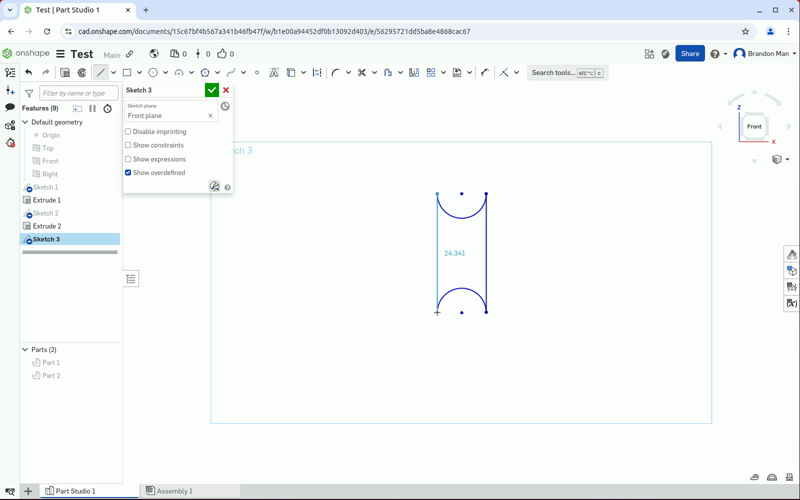
key(esc)
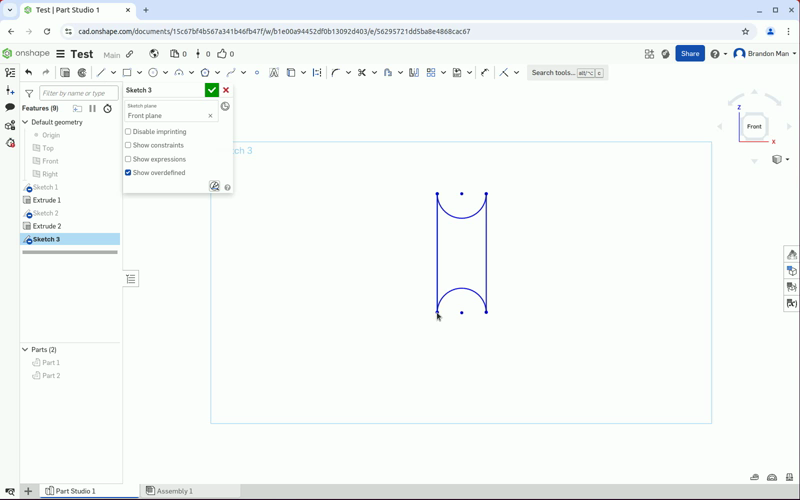
key(c)
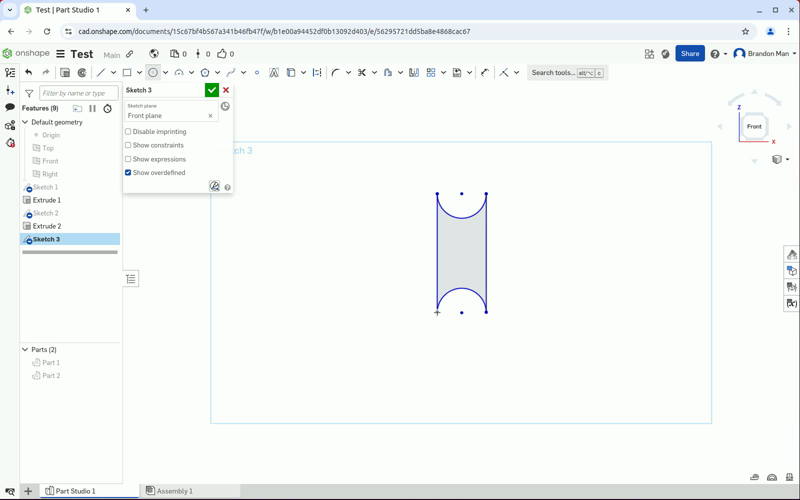
key_down(shift)
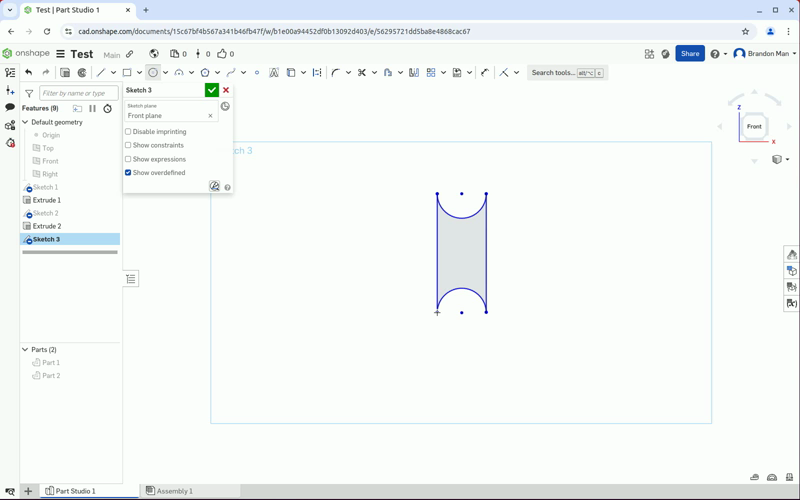
mouse_move(461, 282)
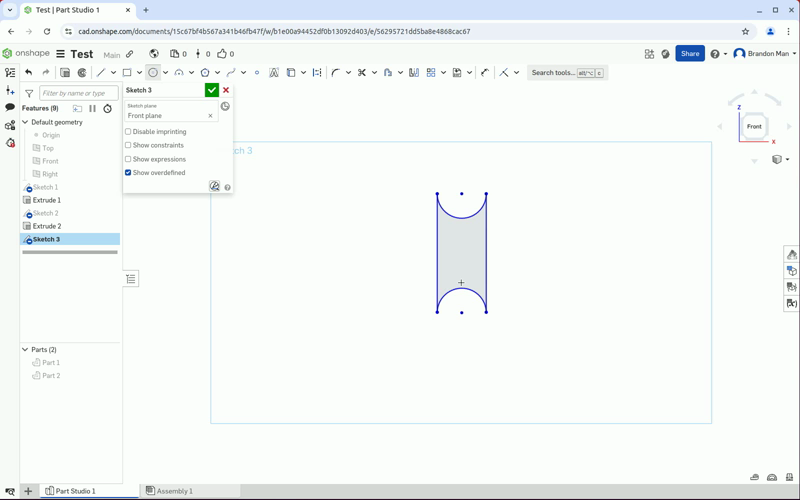
click(461, 282)
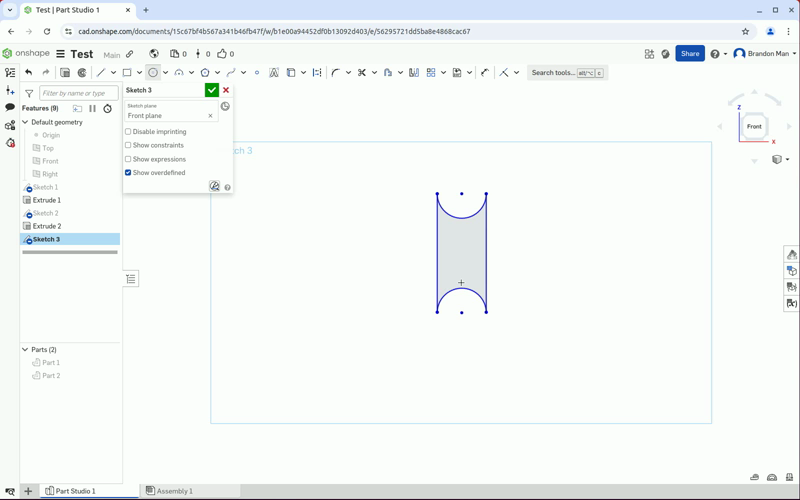
key_up(shift)
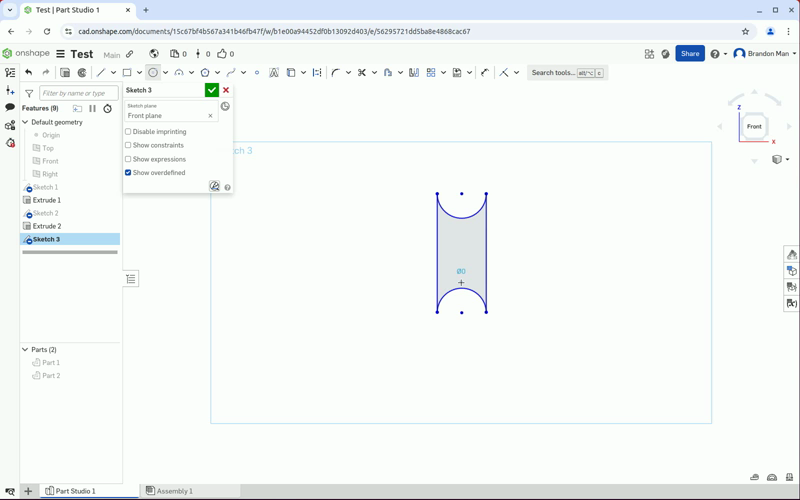
mouse_move(466, 282)
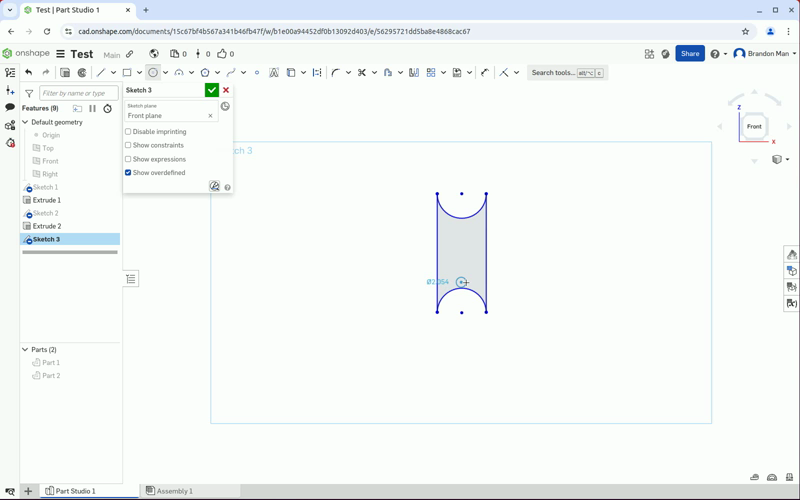
click(466, 282)
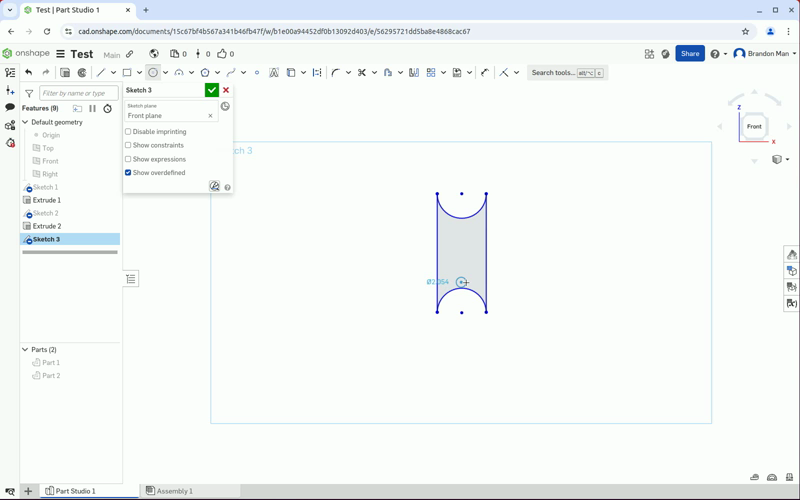
key(esc)
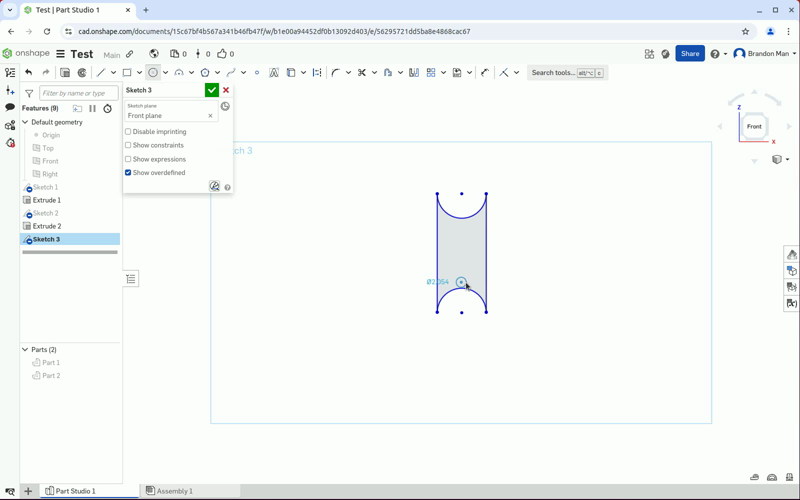
key(c)
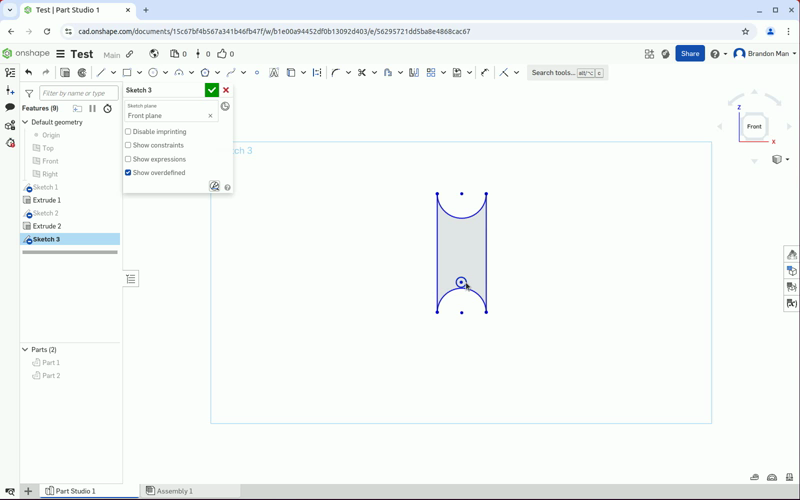
key_down(shift)
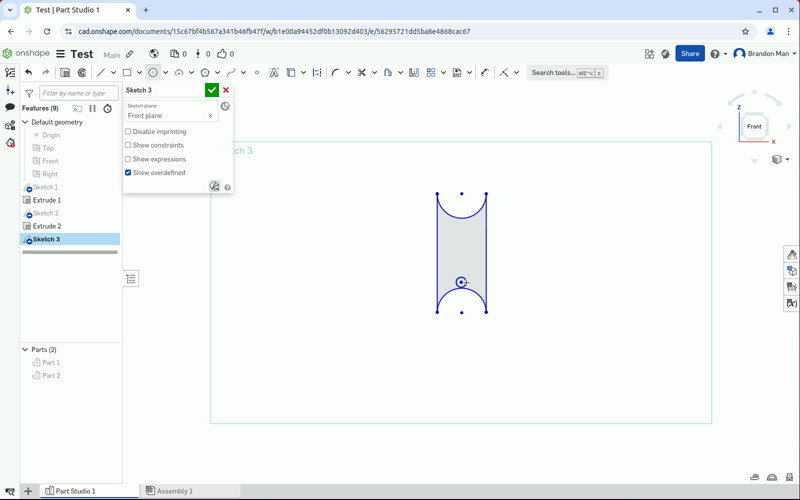
mouse_move(461, 252)
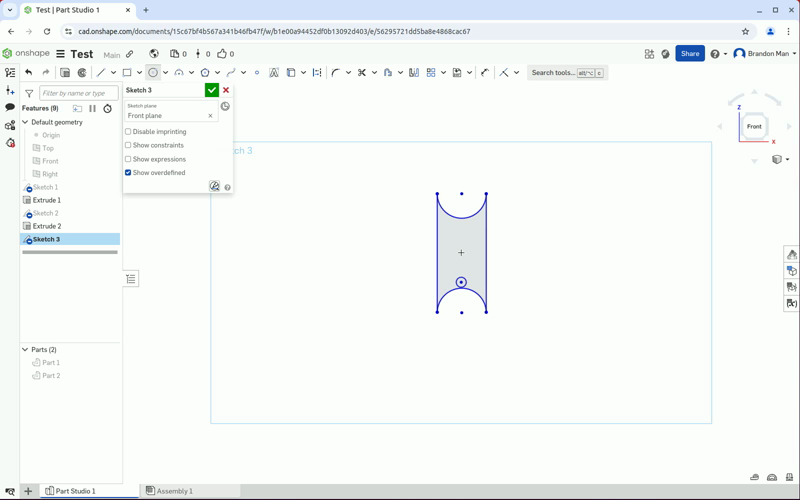
click(461, 252)
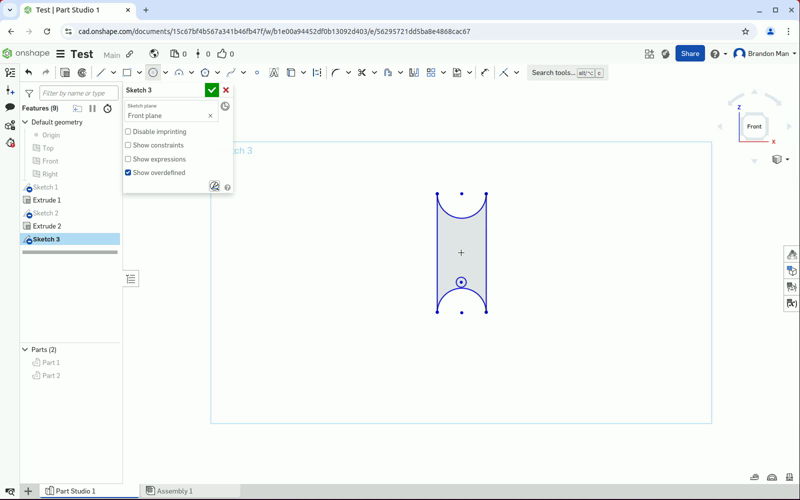
key_up(shift)
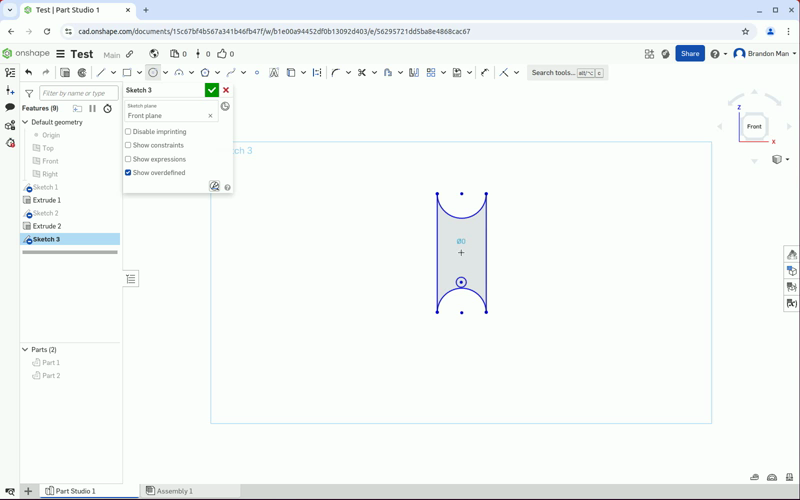
mouse_move(466, 252)
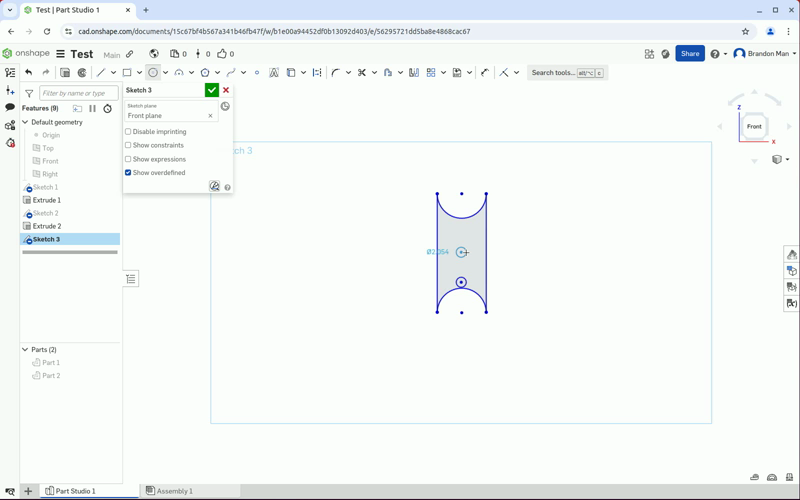
click(466, 252)
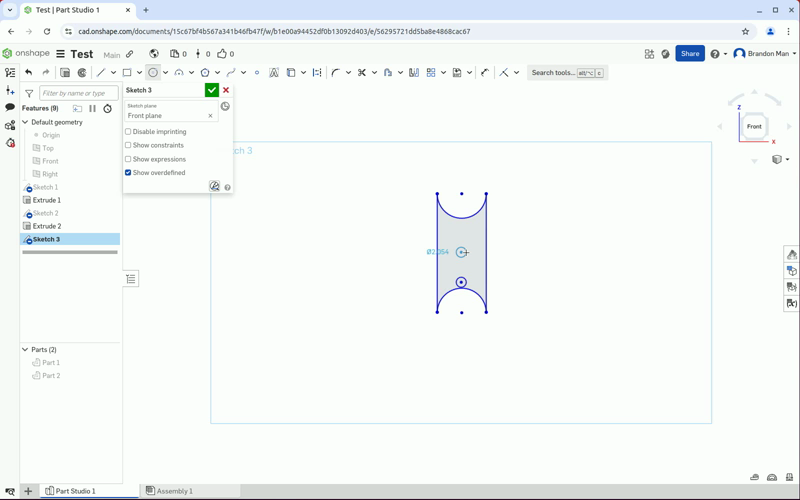
key(esc)
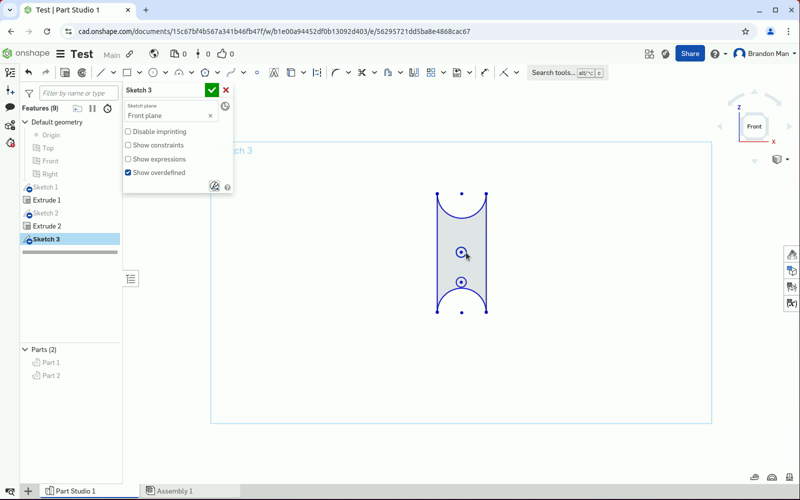
key(c)
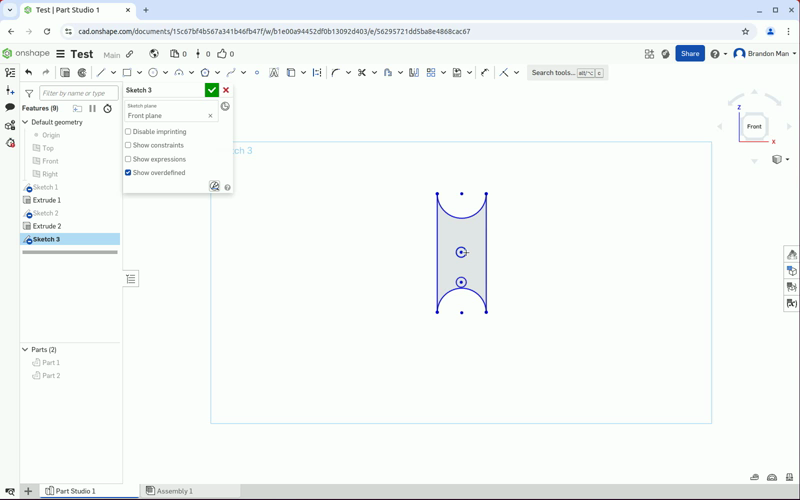
key_down(shift)
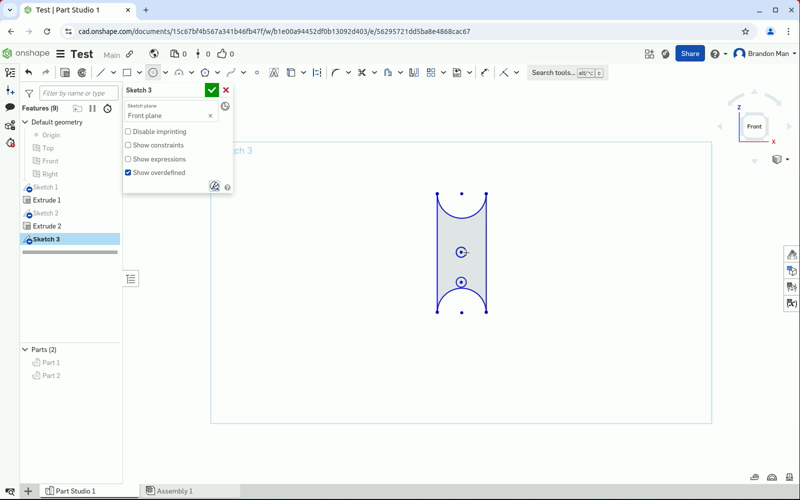
mouse_move(461, 223)
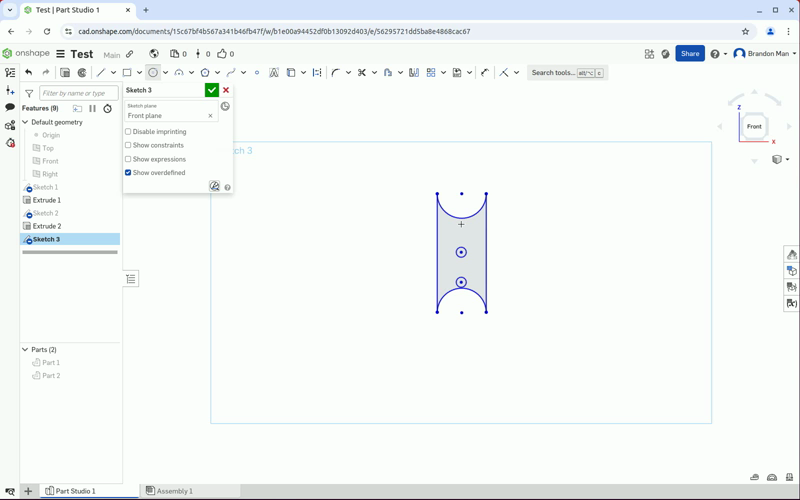
click(461, 223)
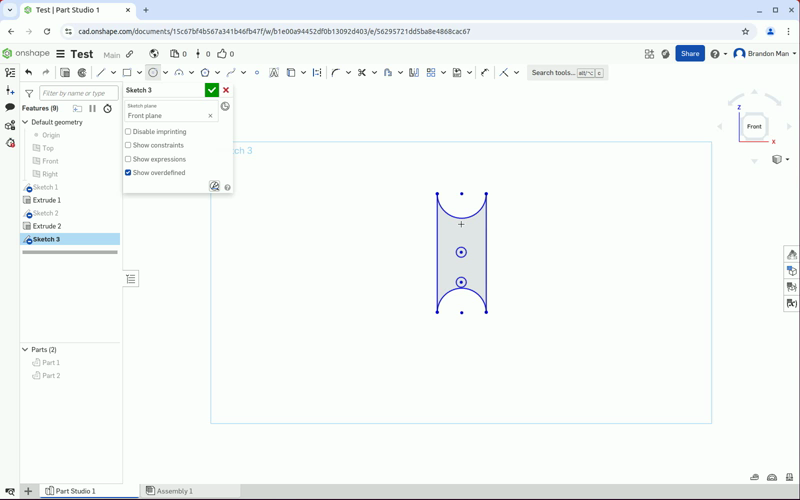
key_up(shift)
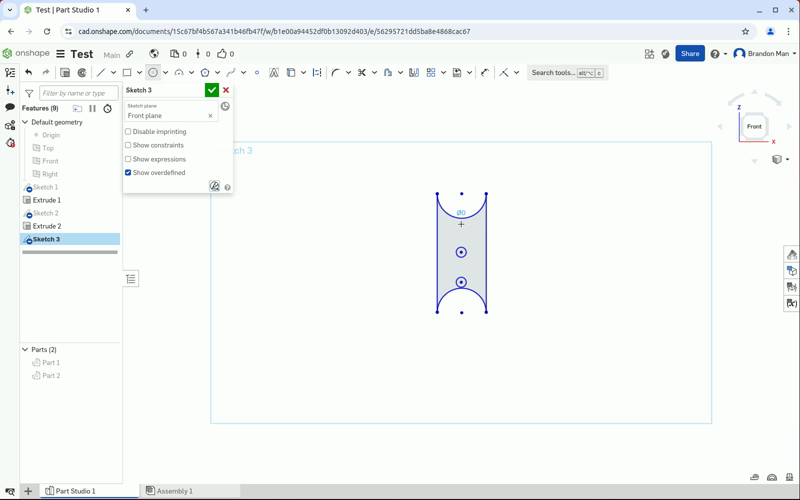
mouse_move(466, 223)
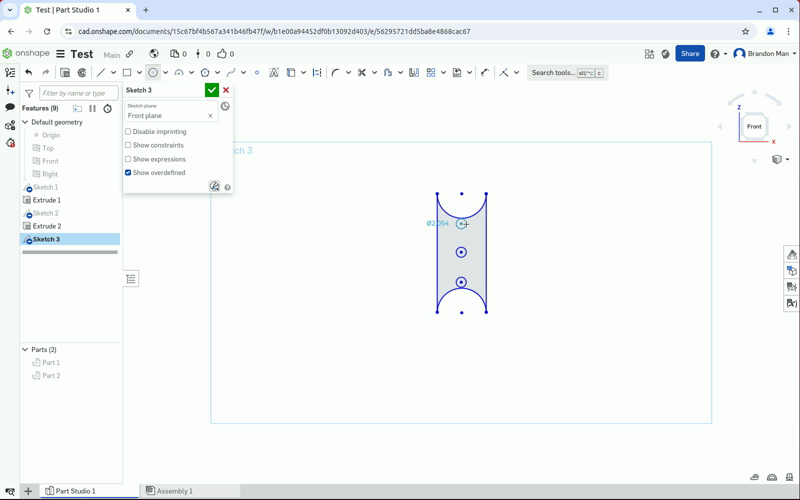
click(466, 223)
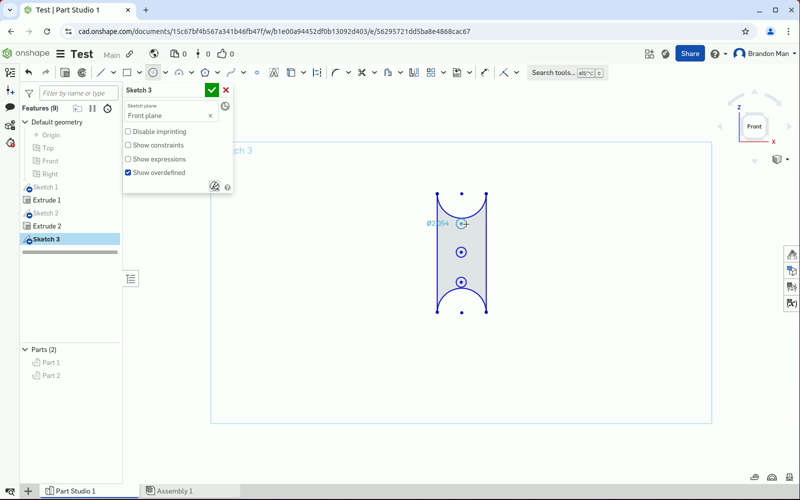
key(esc)
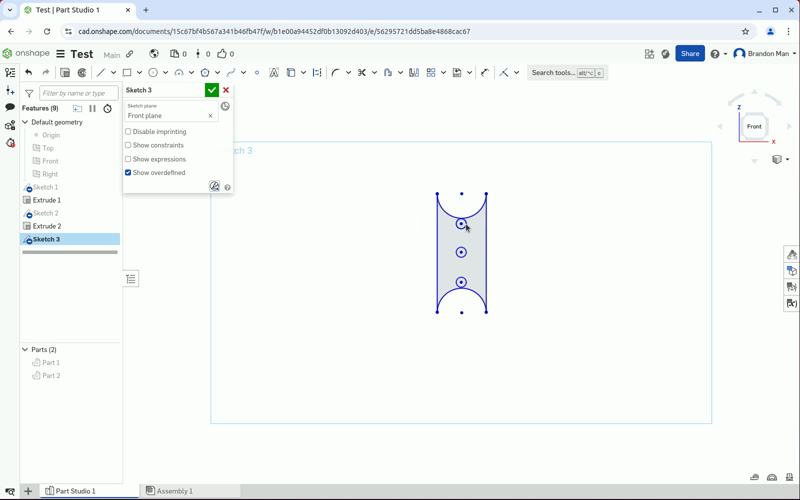
mouse_move(459, 236)
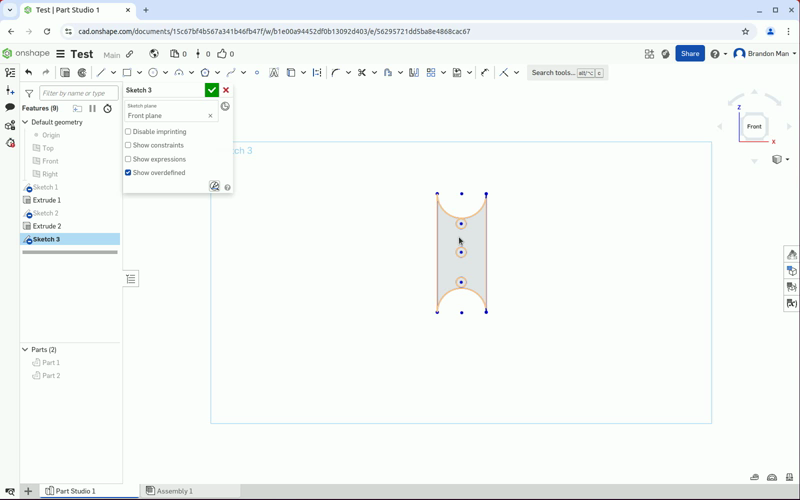
click(459, 236)
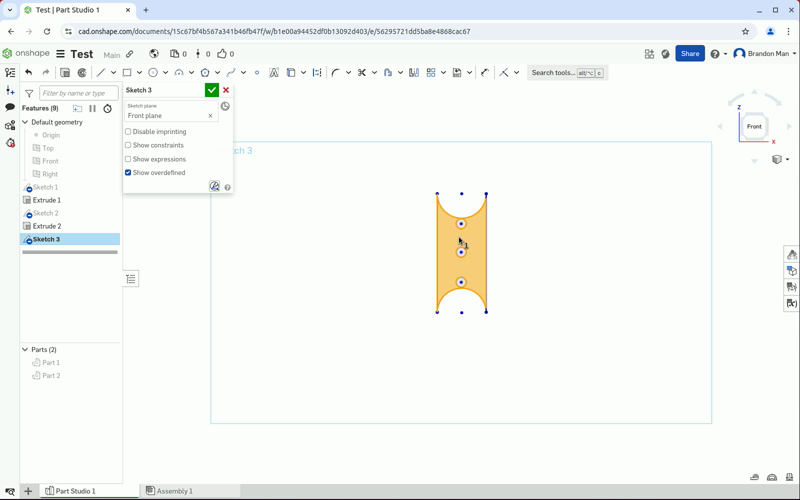
mouse_move(73, 352)
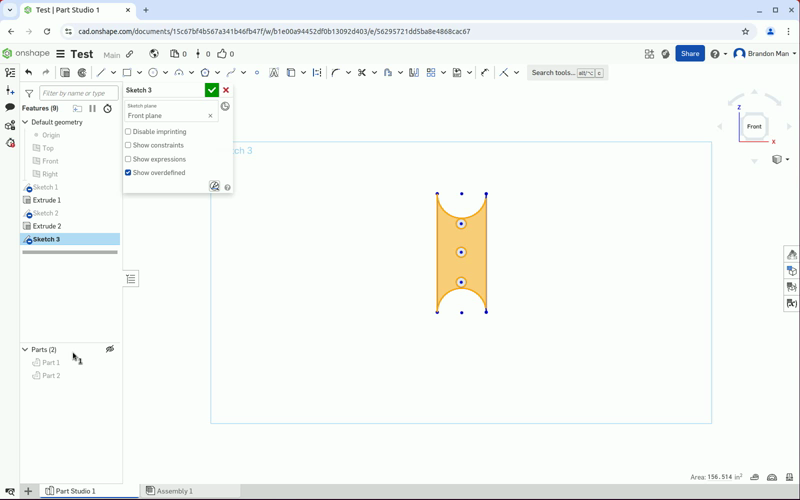
key(shift+y)
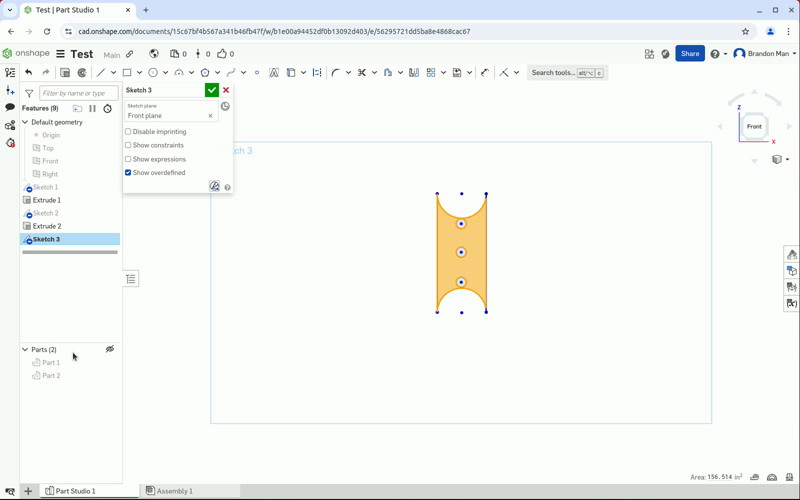
key(shift+e)
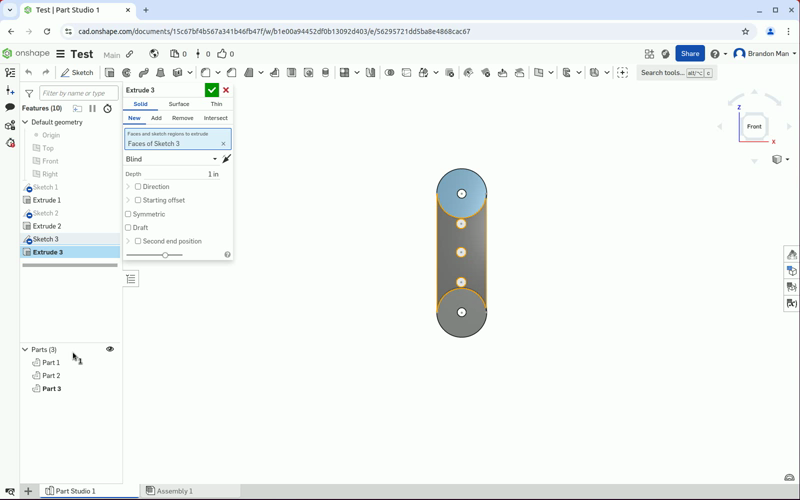
mouse_move(143, 106)
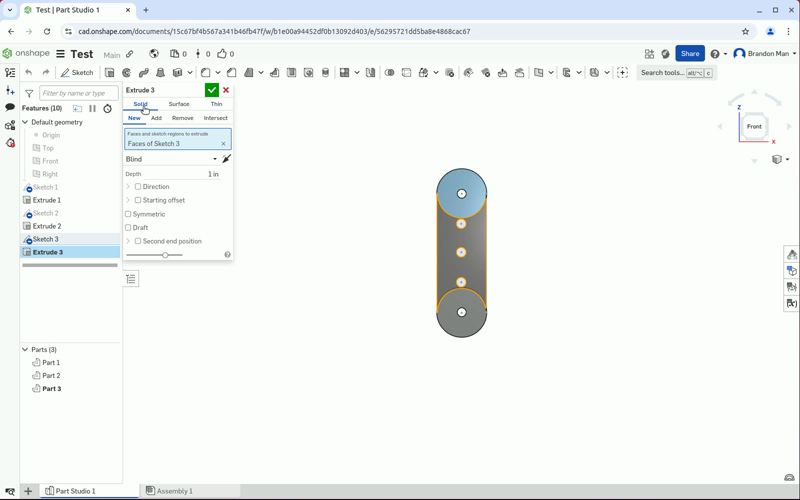
click(143, 106)
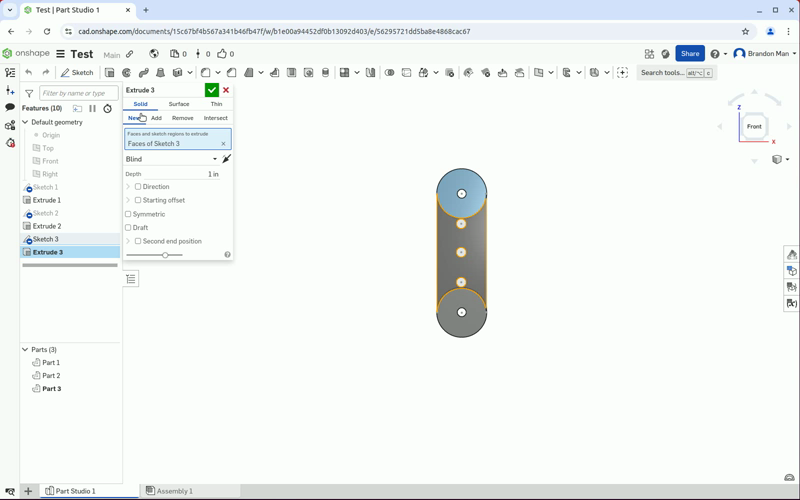
mouse_move(137, 120)
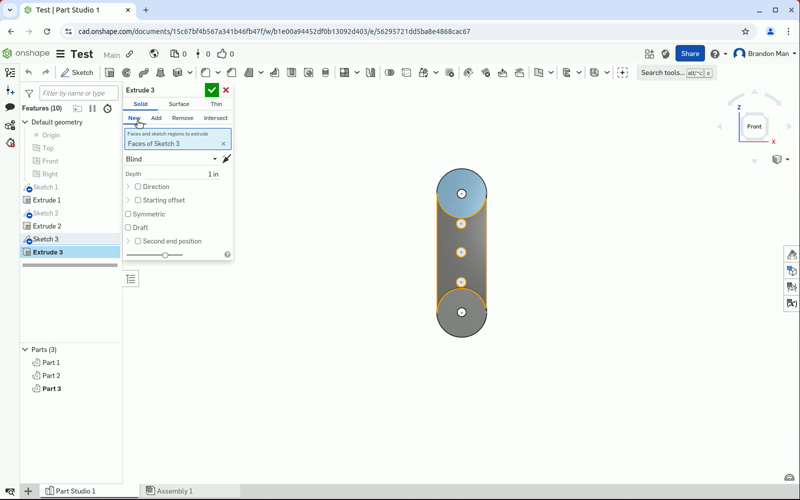
click(137, 120)
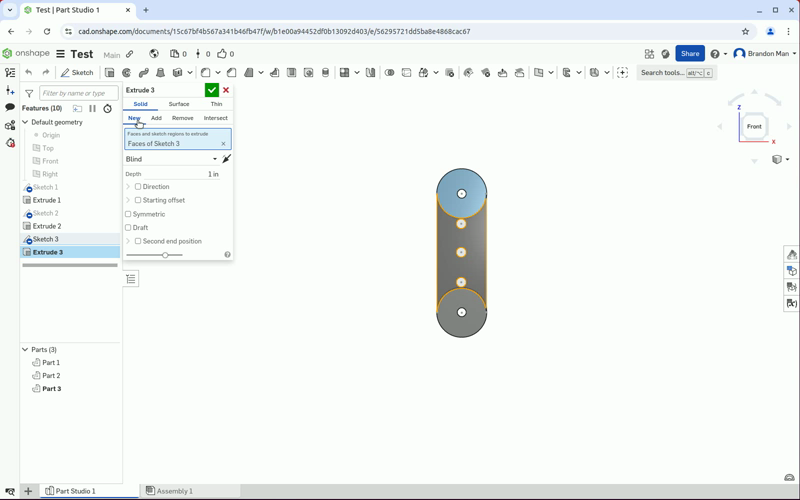
key(tab, 4)
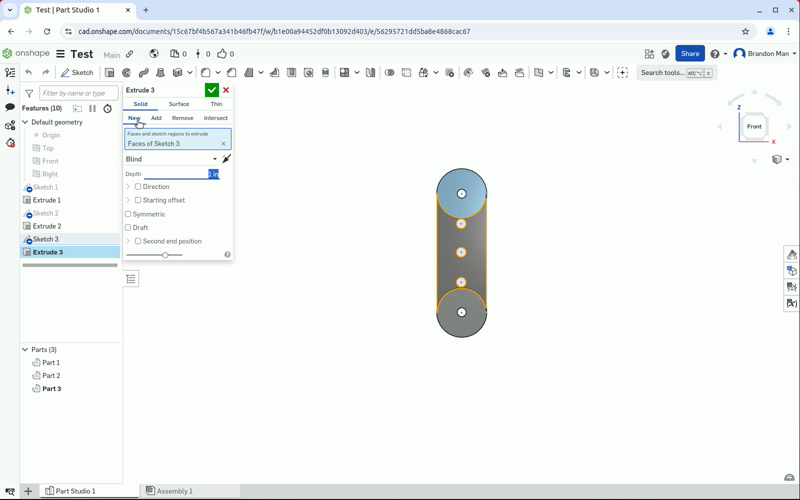
text(0.481)
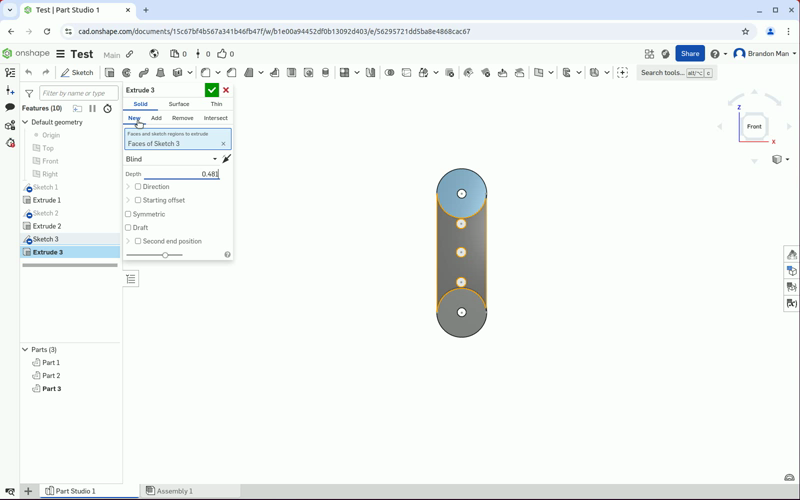
key(enter)
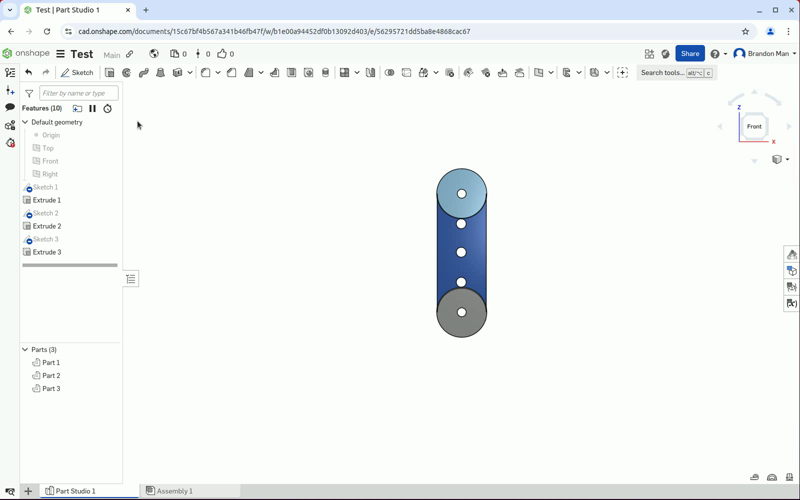
key(shift+h)
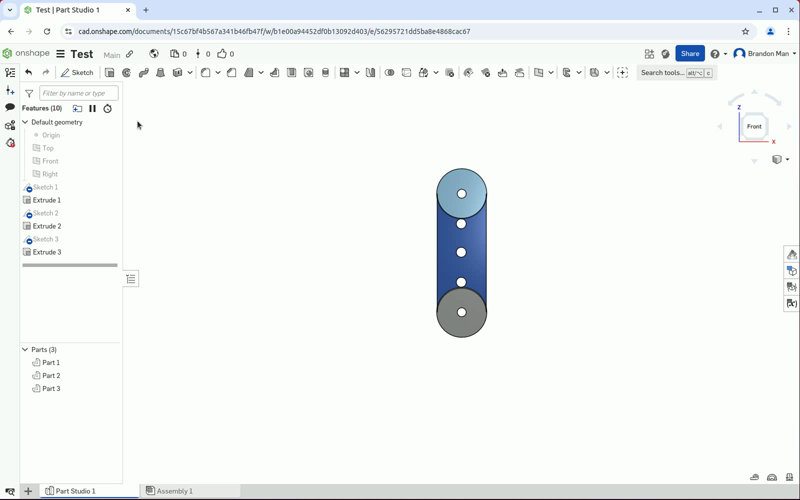
key(shift+h)
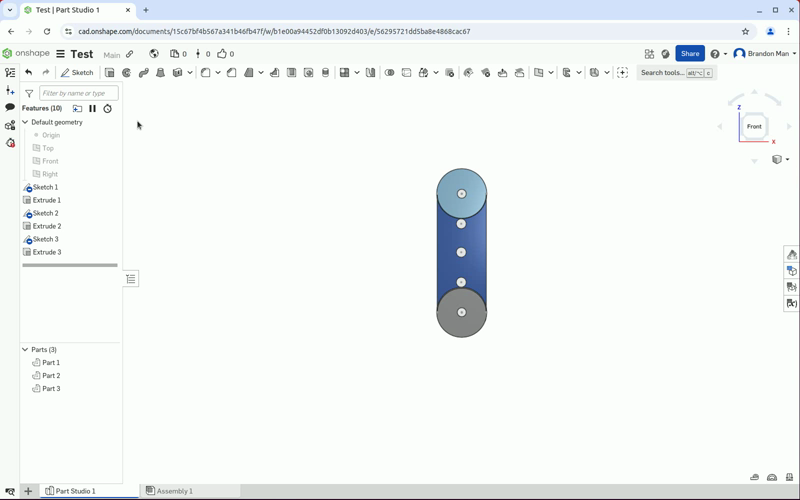
key(shift+7)
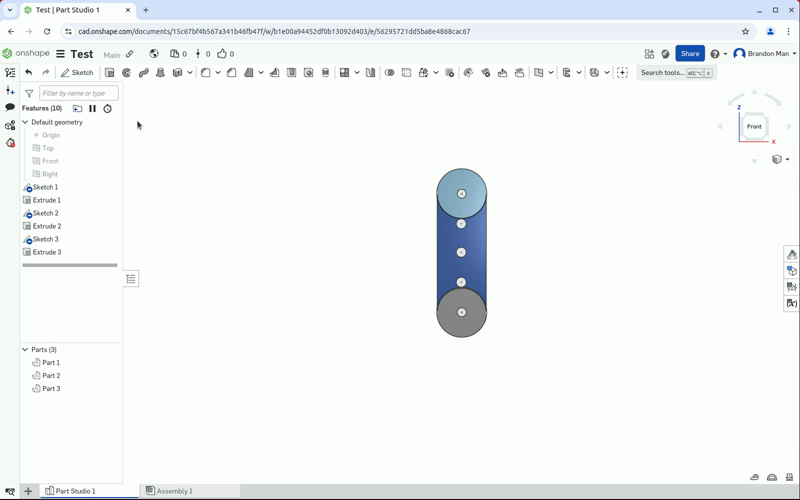
key(left, 2)
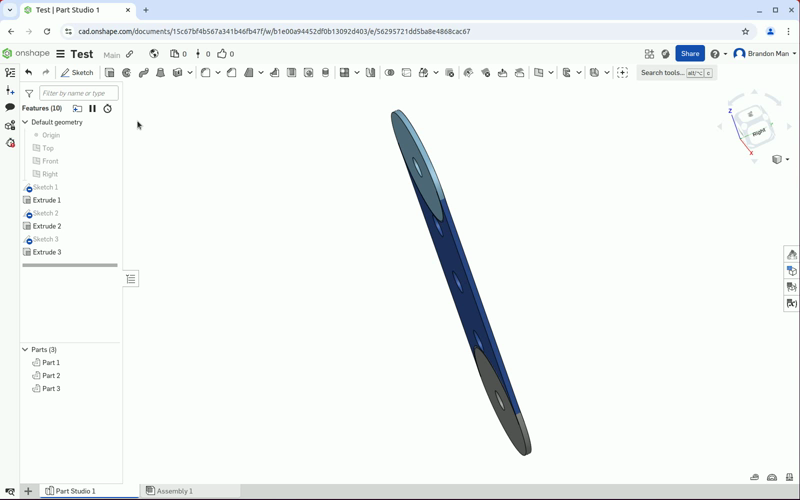
key(down, 2)
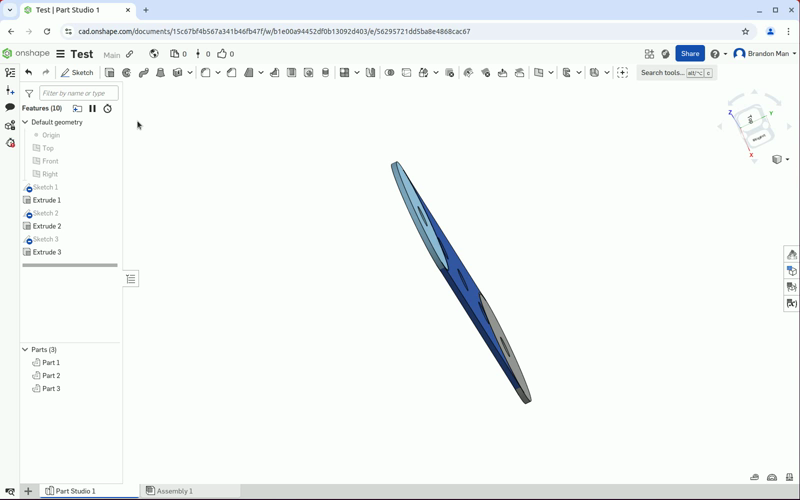
key(up, 2)
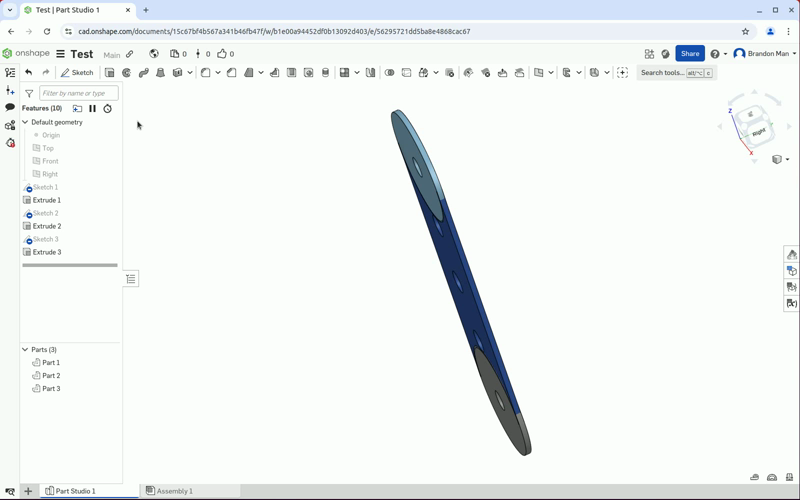
key(right, 2)
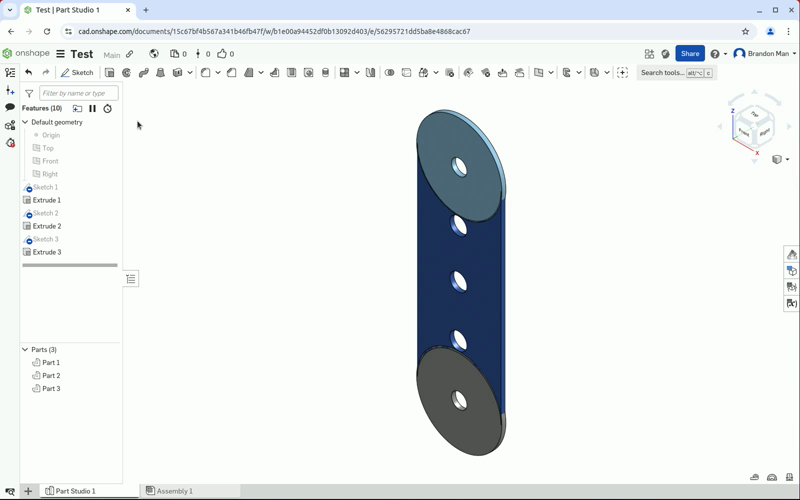
mouse_move(73, 189)
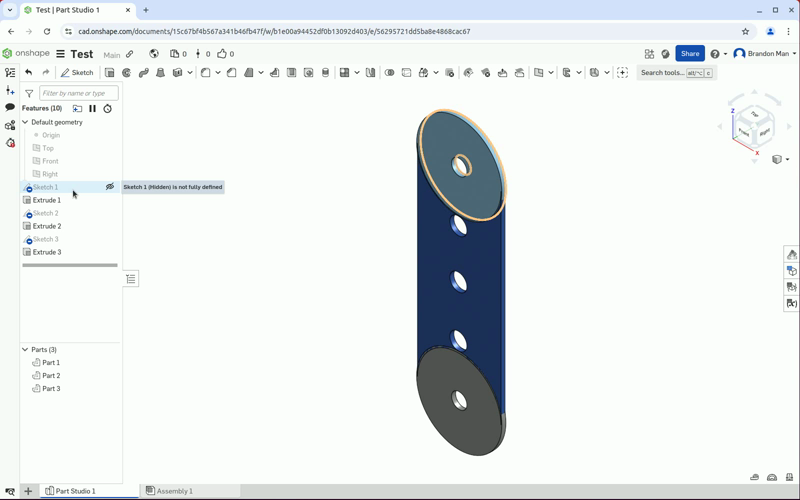
click(73, 189)